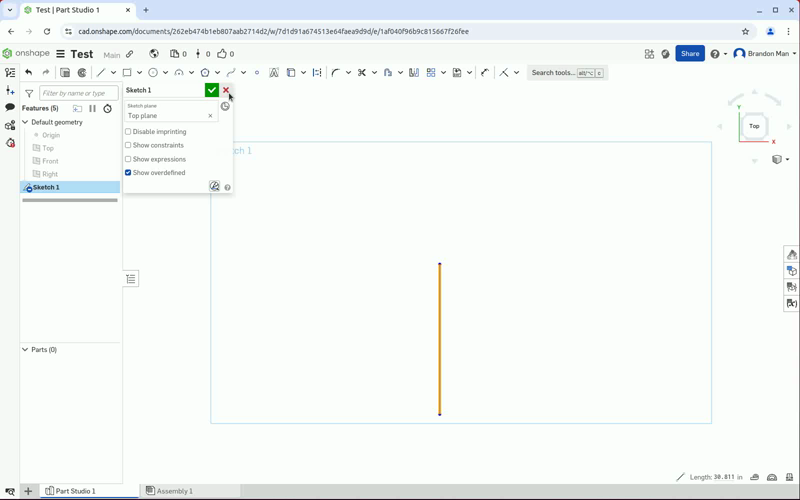
key(shift+h)
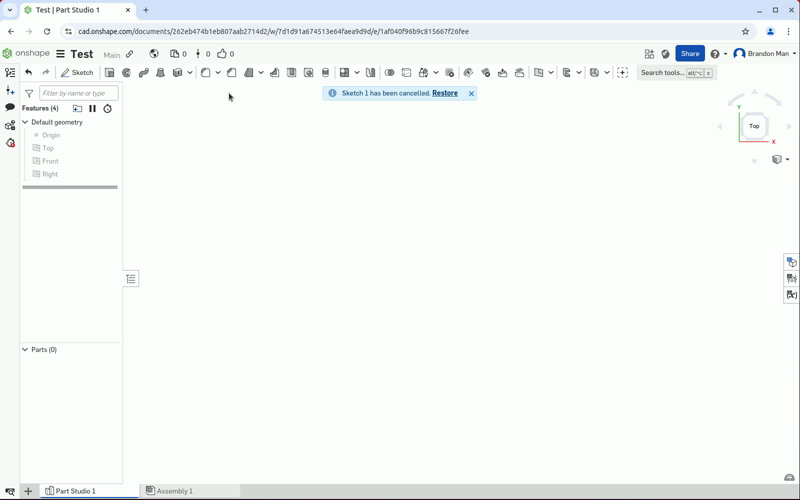
mouse_move(73, 352)
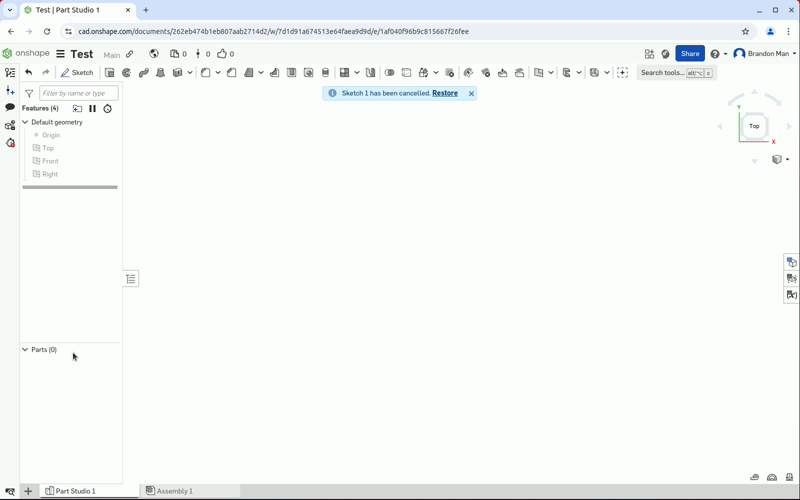
key(y)
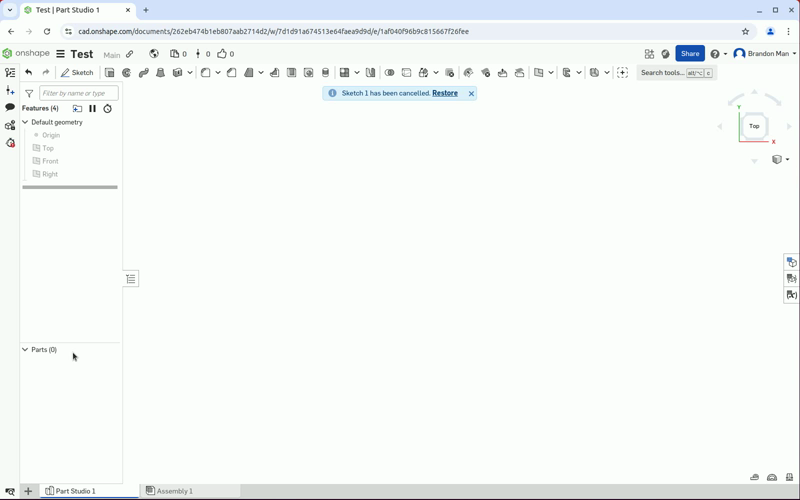
key(shift+p)
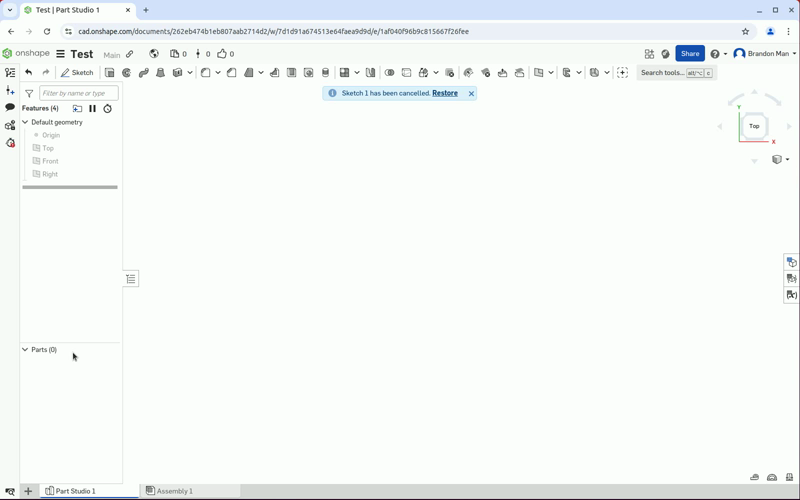
key(space)
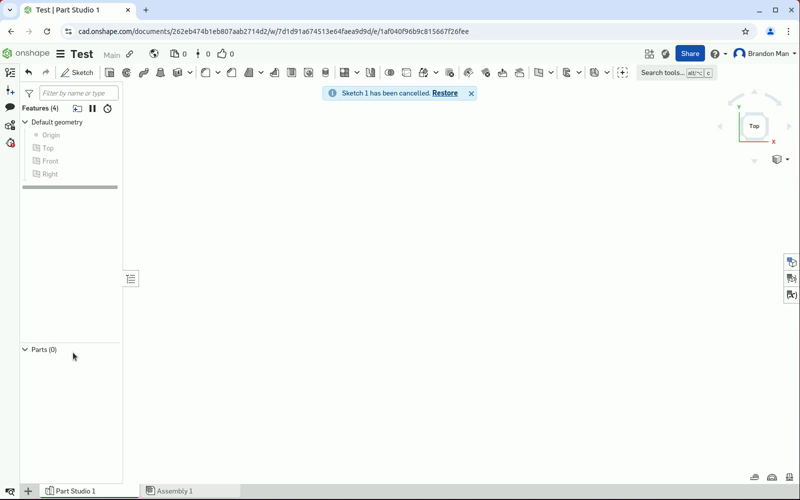
key_down(shift)
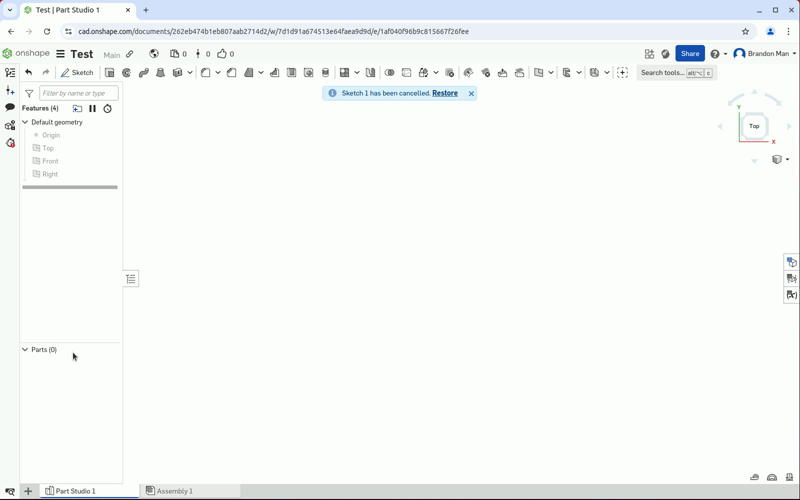
key(up)
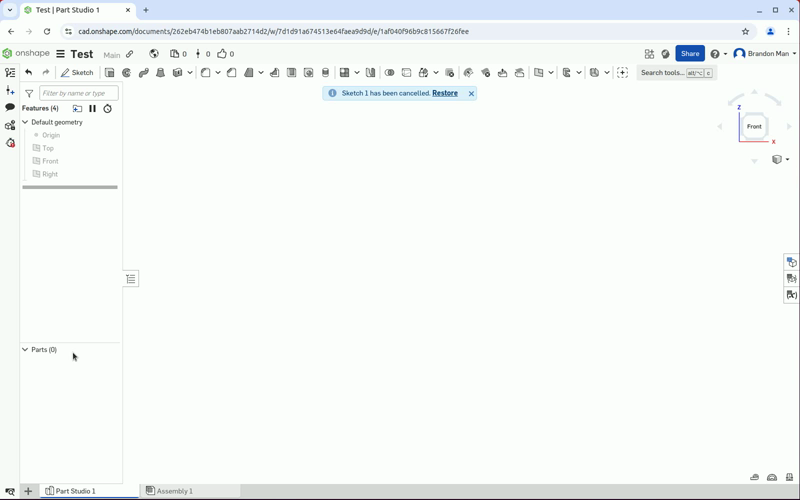
key_up(shift)
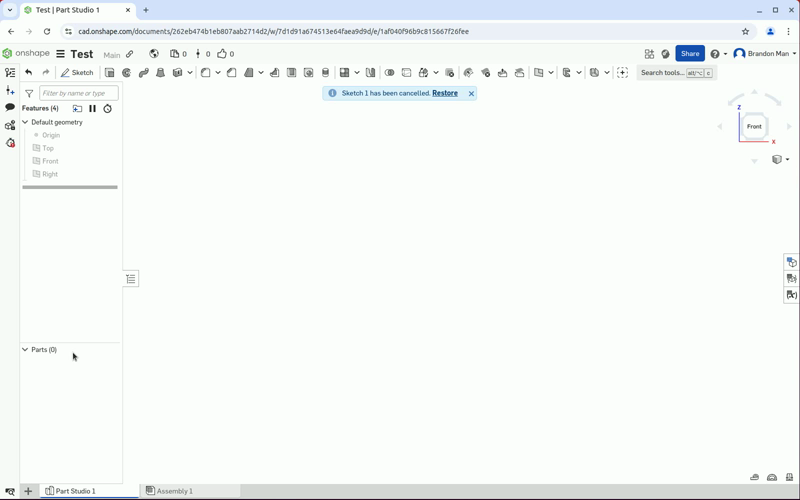
mouse_move(73, 352)
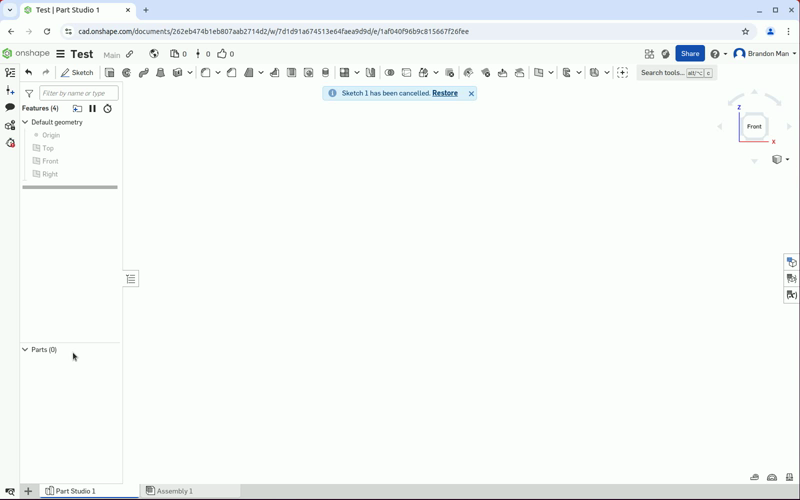
key(shift+y)
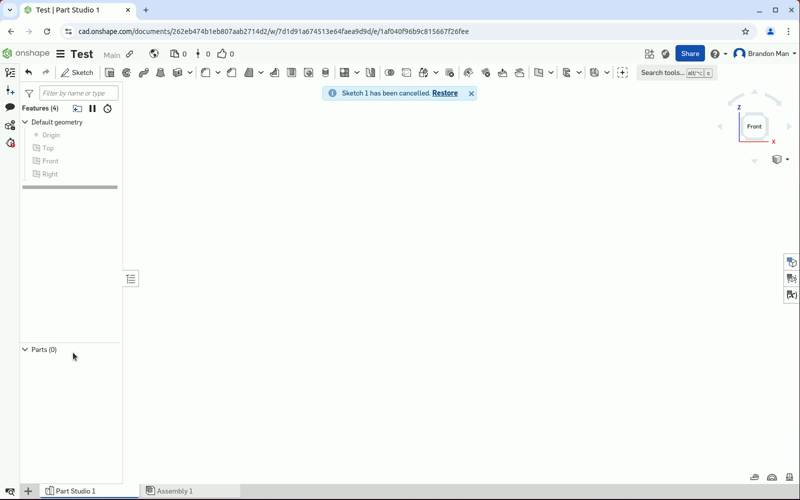
key(shift+s)
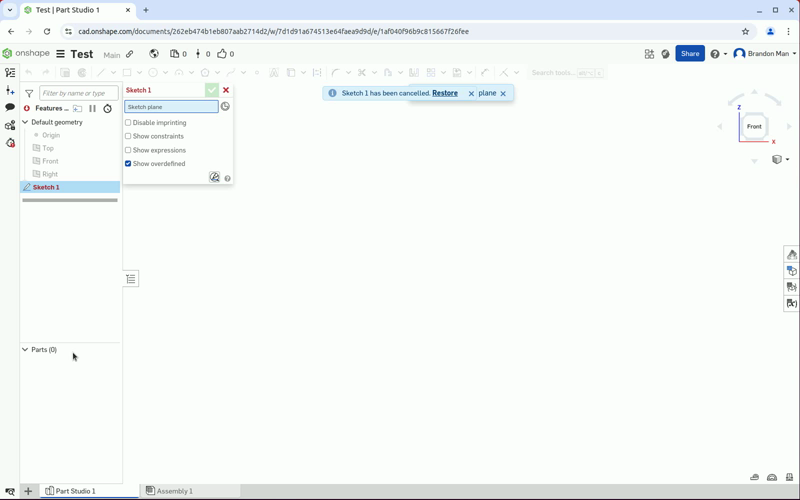
mouse_move(73, 163)
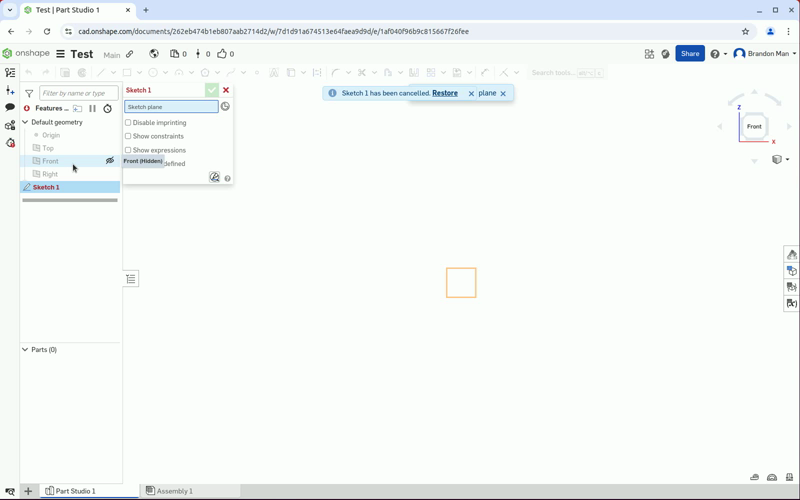
click(73, 163)
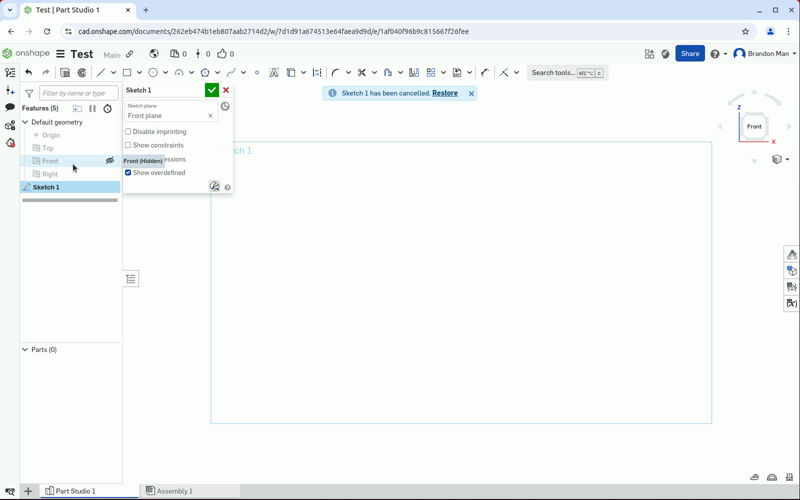
mouse_move(73, 352)
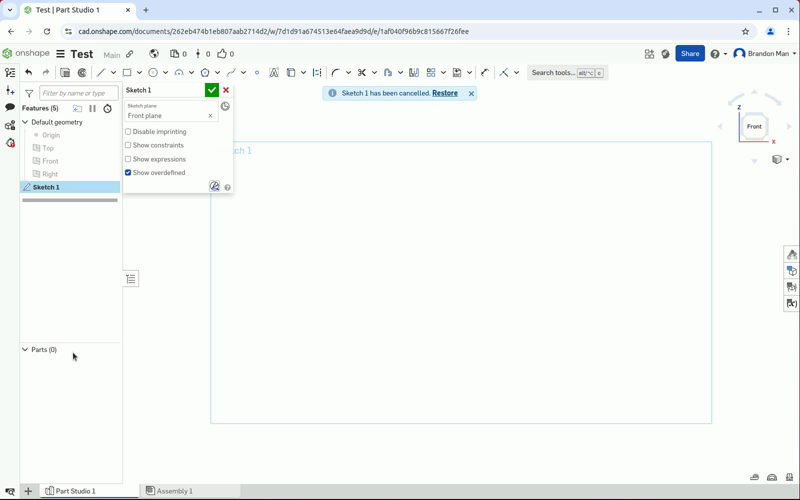
key(y)
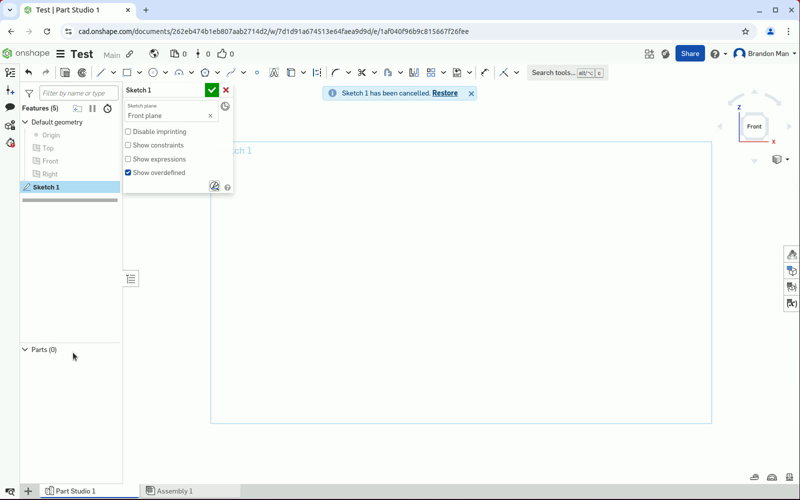
key(l)
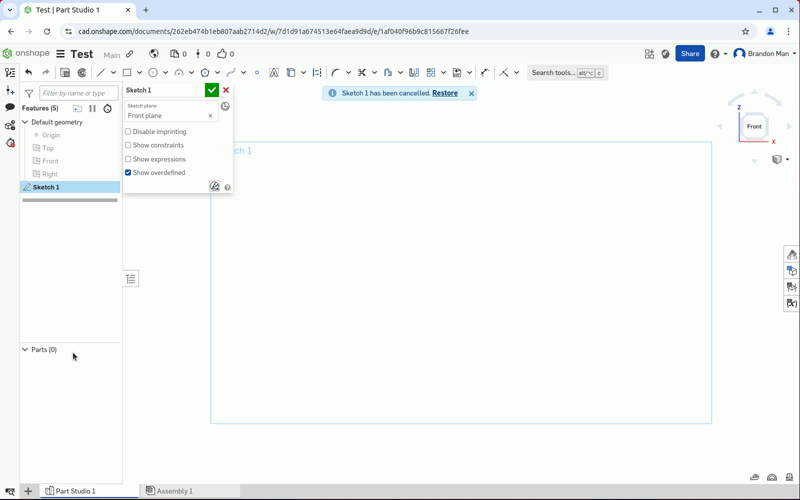
key_down(shift)
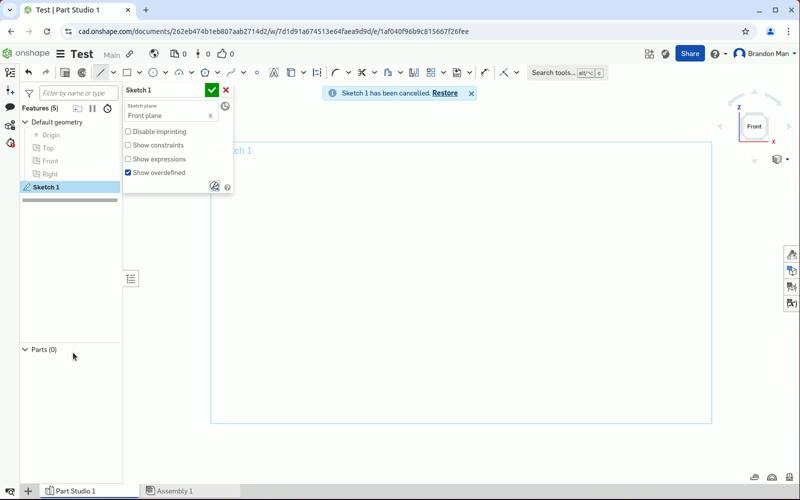
mouse_move(364, 307)
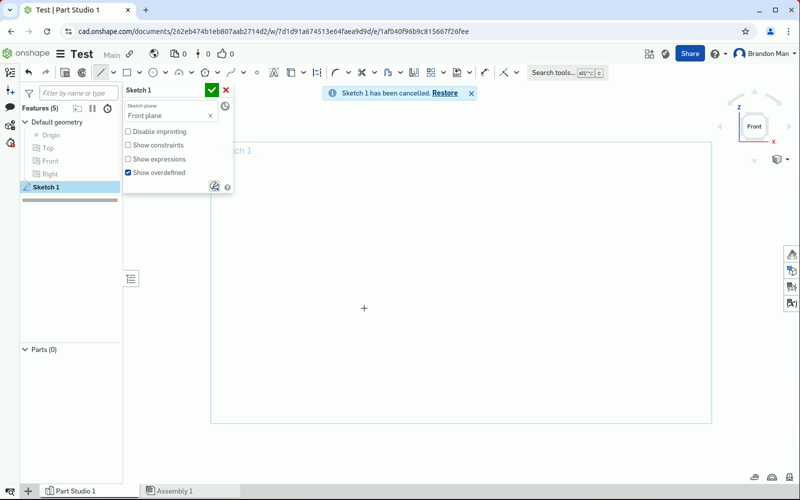
click(364, 307)
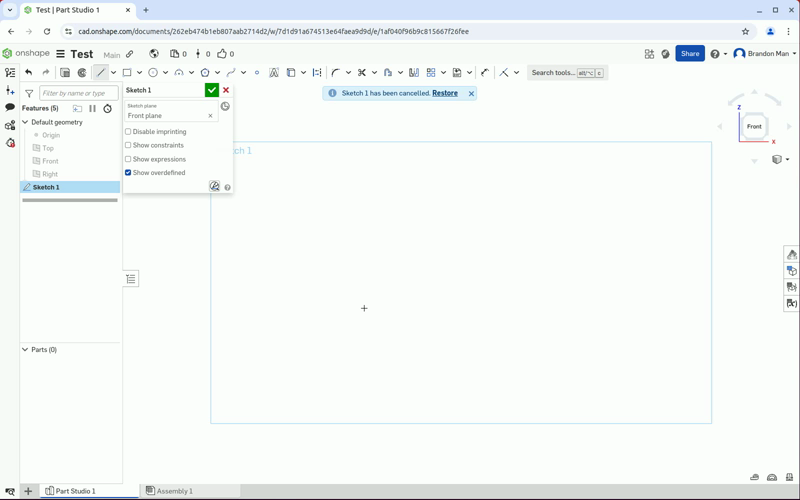
key_up(shift)
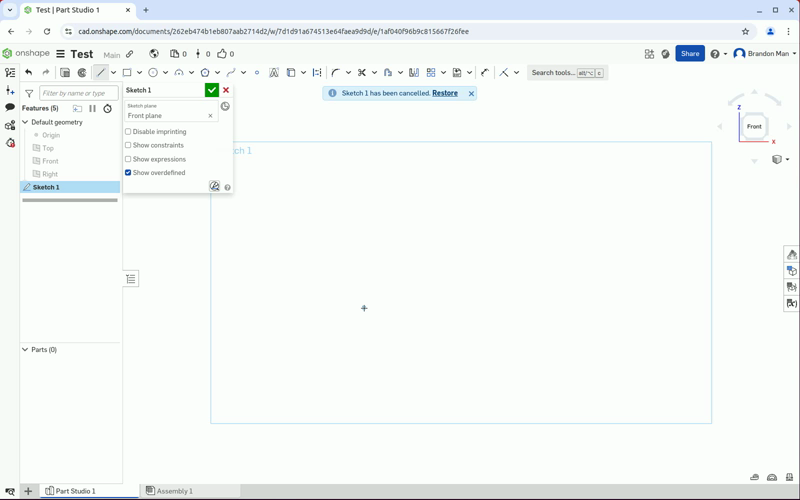
key_down(shift)
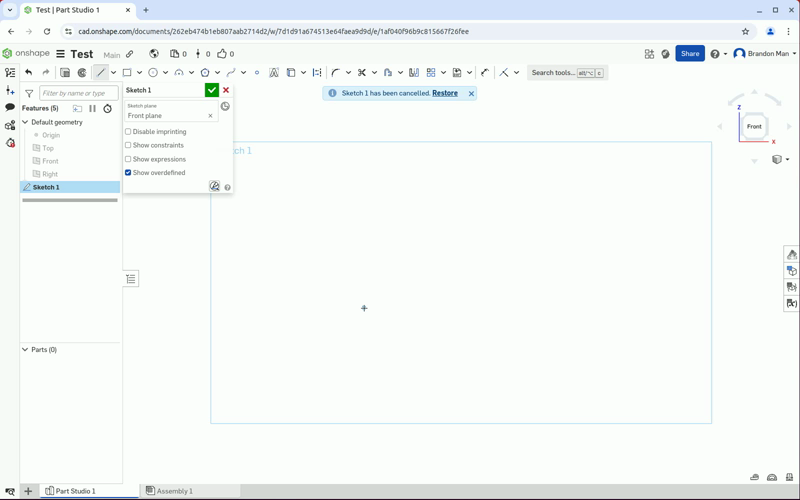
mouse_move(572, 307)
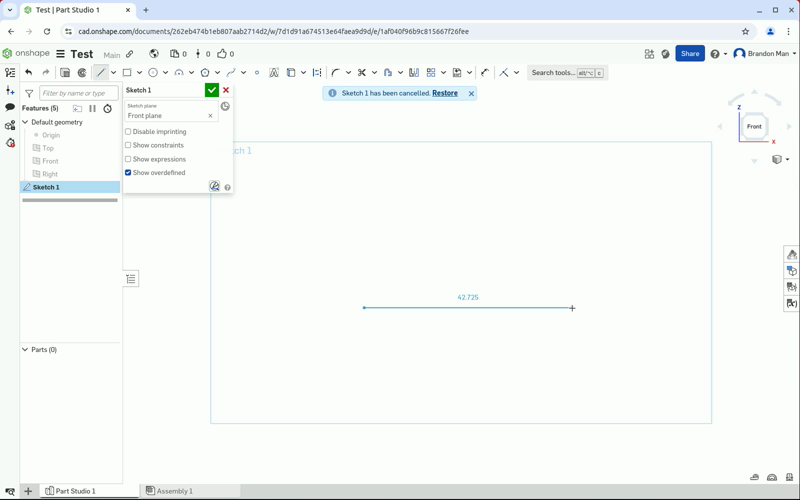
click(572, 307)
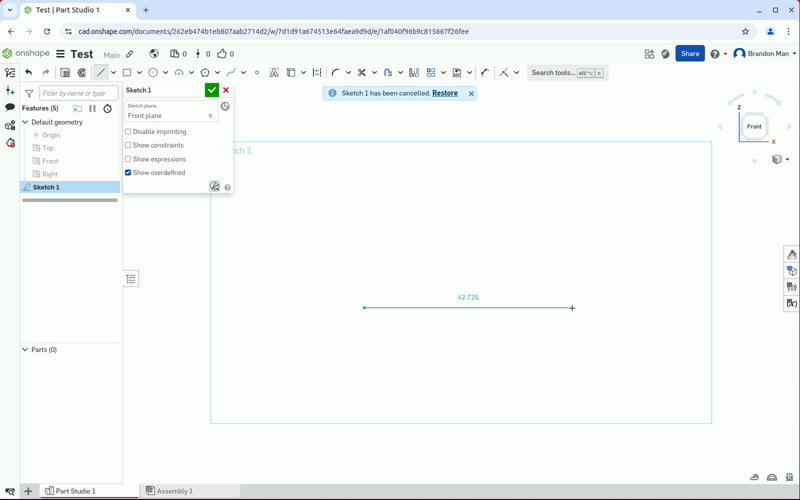
key_up(shift)
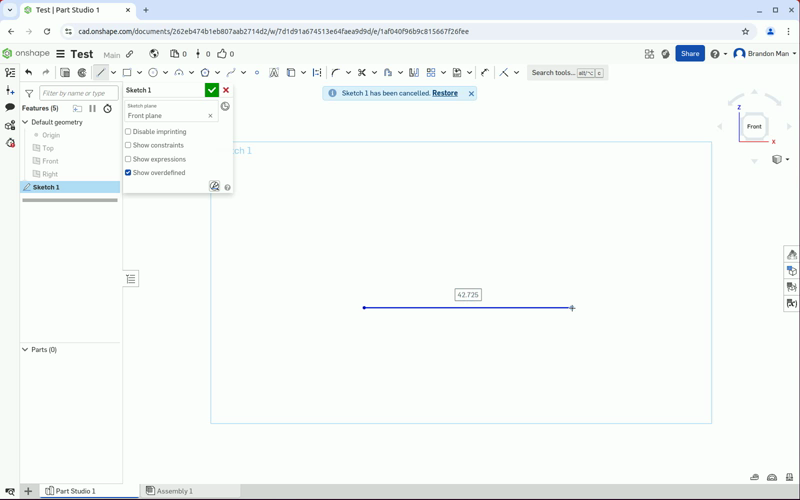
key_down(shift)
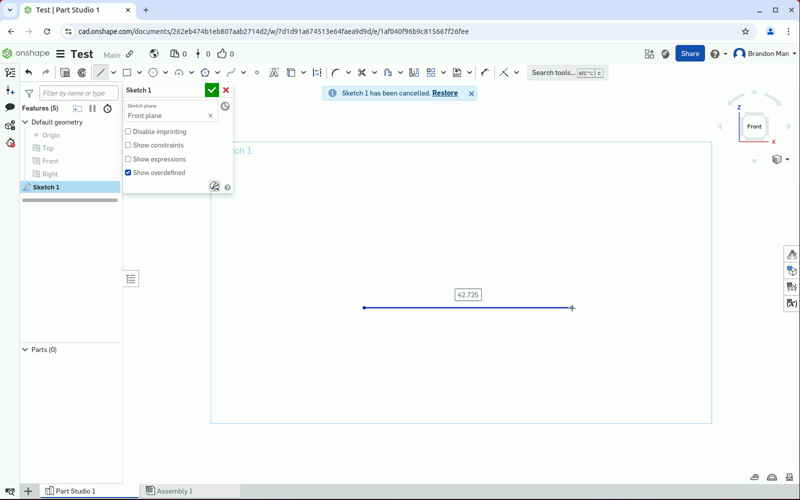
mouse_move(589, 307)
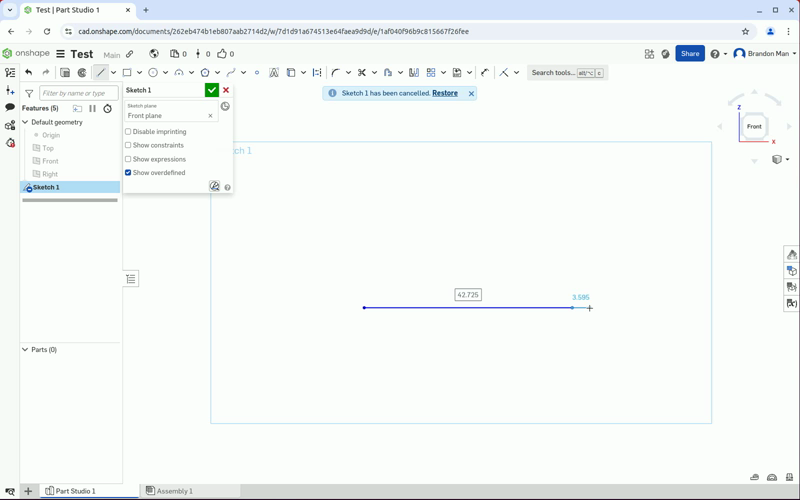
mouse_move(572, 261)
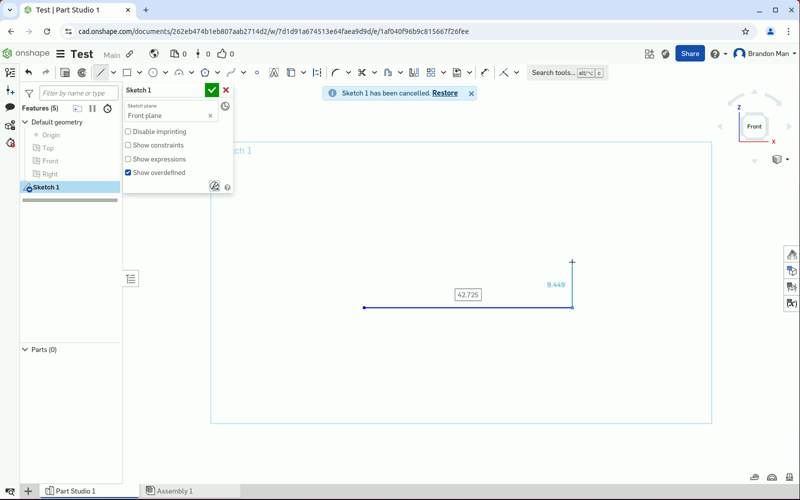
click(572, 261)
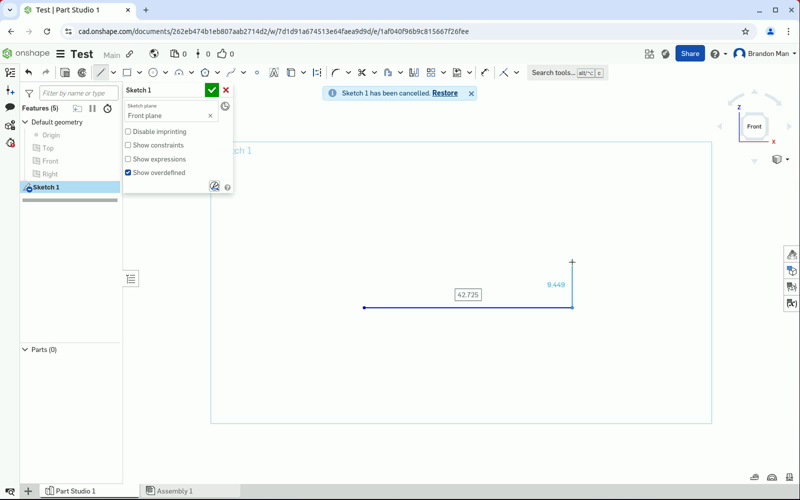
key_up(shift)
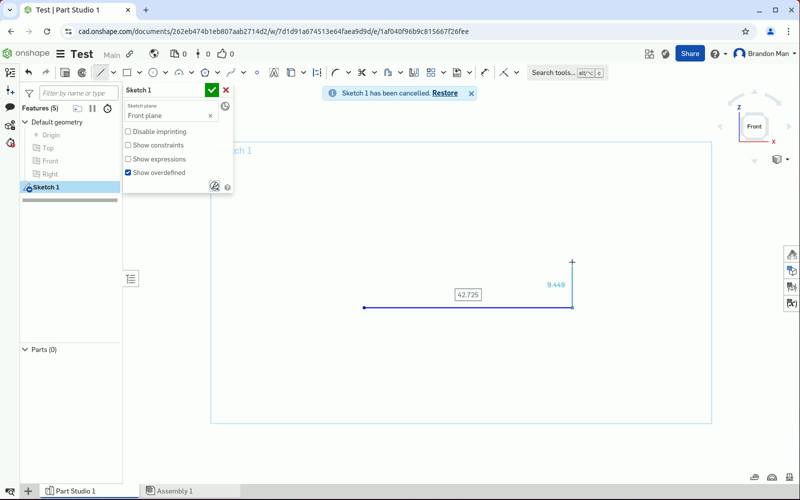
key_down(shift)
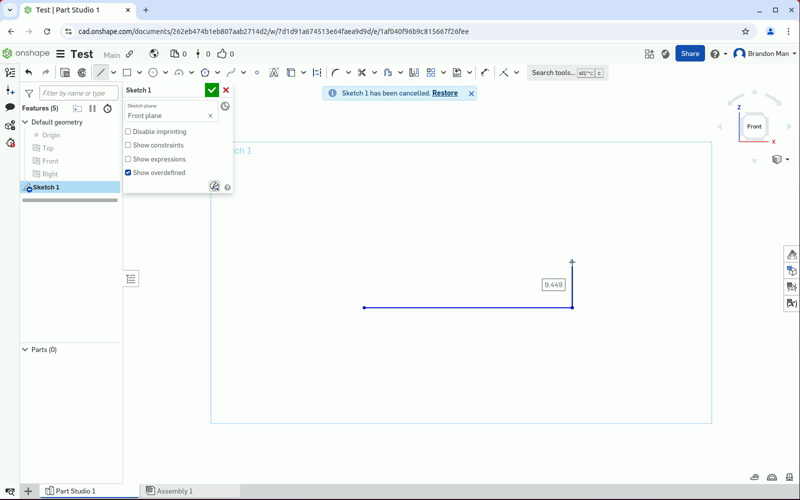
mouse_move(364, 261)
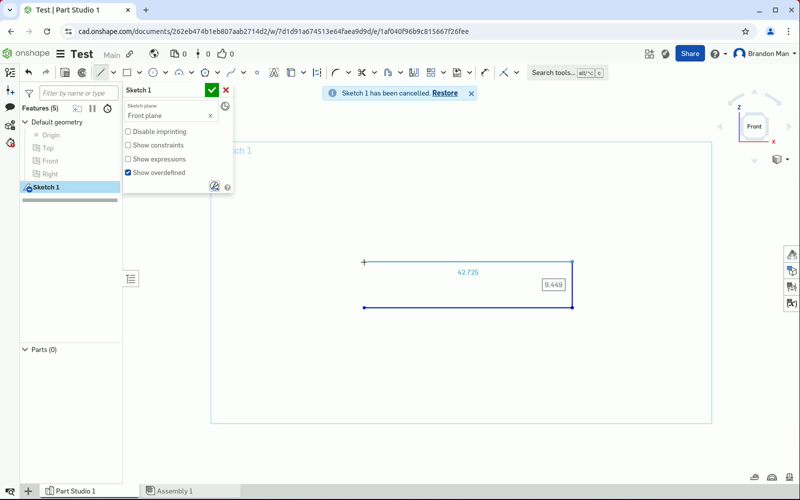
click(364, 261)
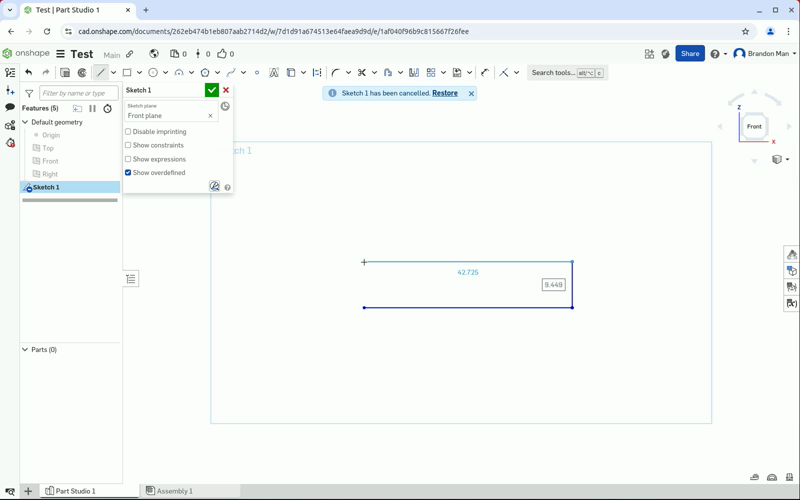
key_up(shift)
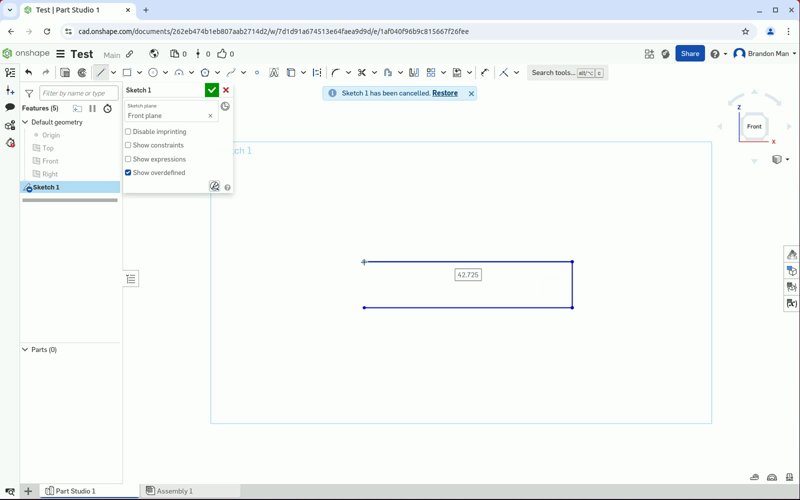
mouse_move(394, 261)
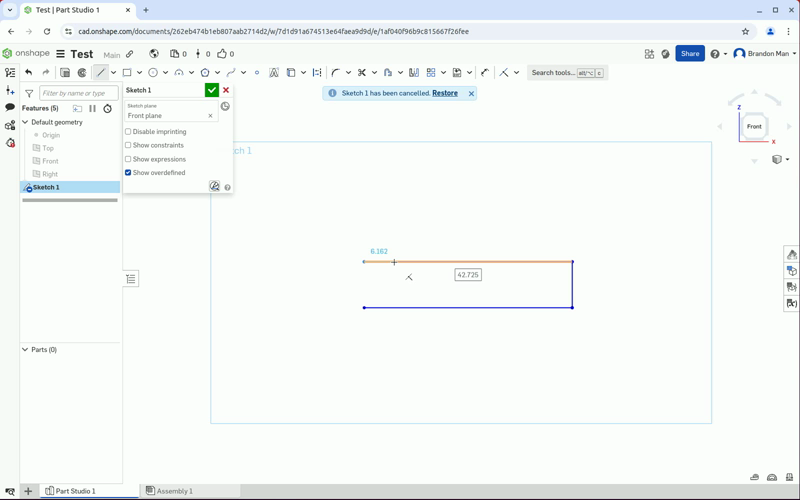
key_down(shift)
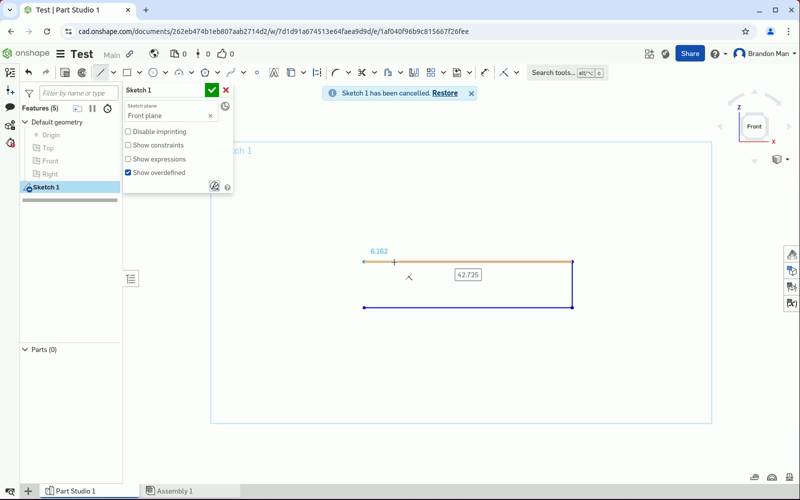
mouse_move(364, 307)
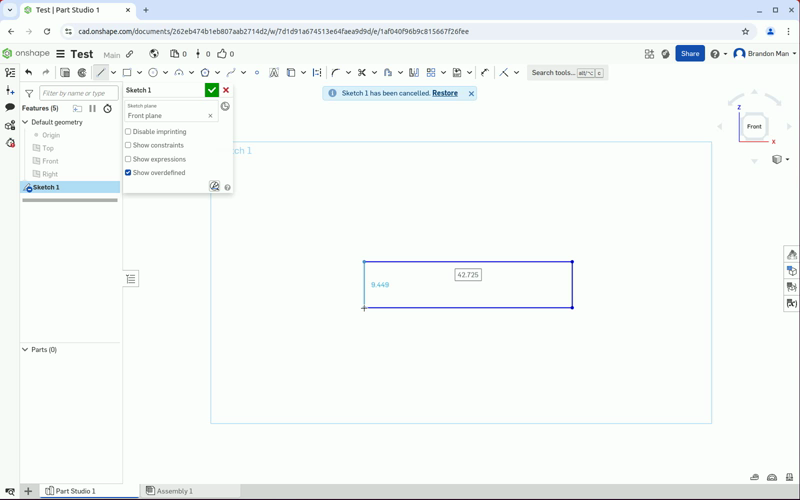
key_up(shift)
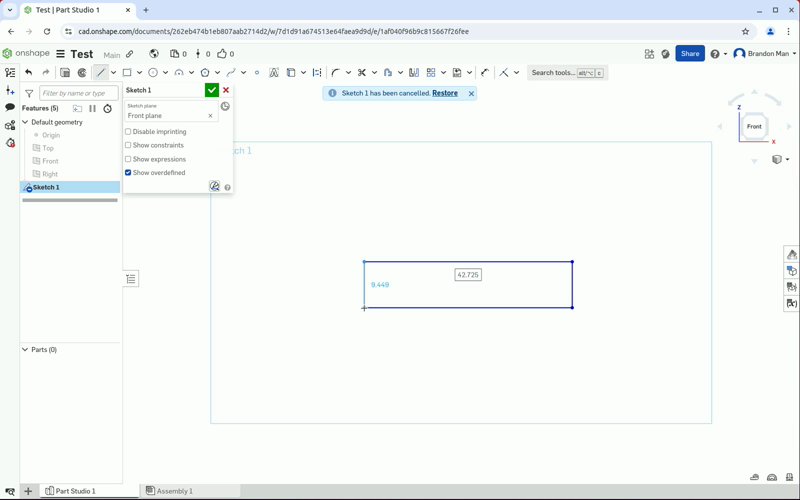
click(364, 307)
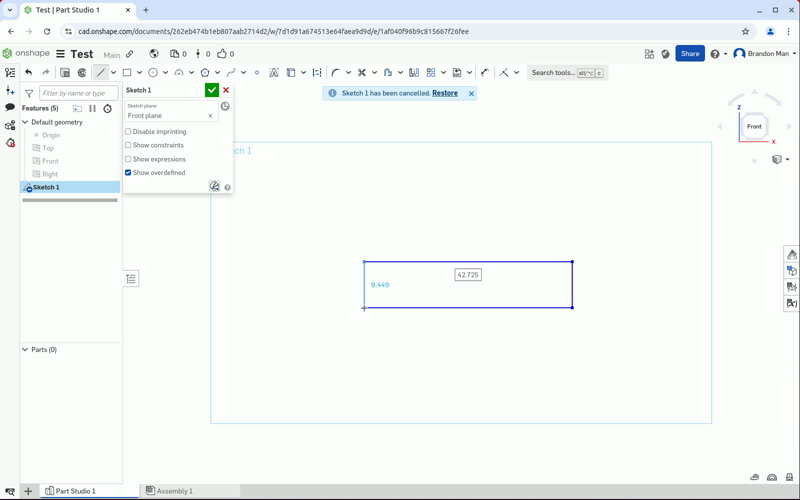
key(esc)
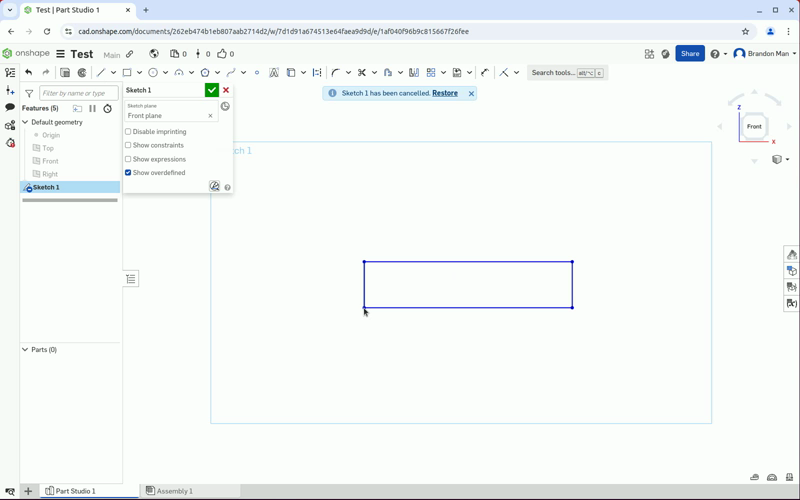
mouse_move(507, 299)
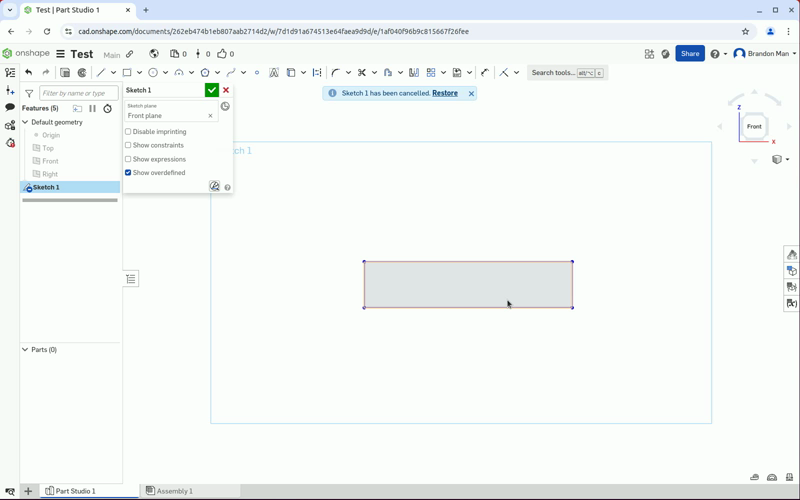
click(507, 299)
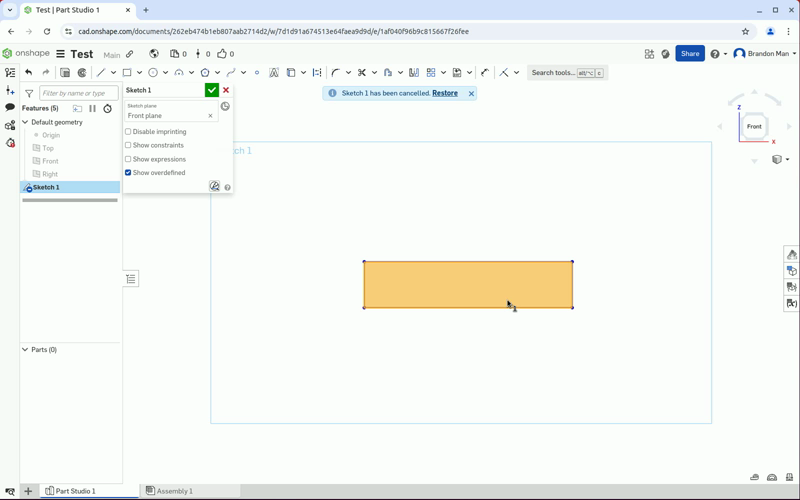
mouse_move(73, 352)
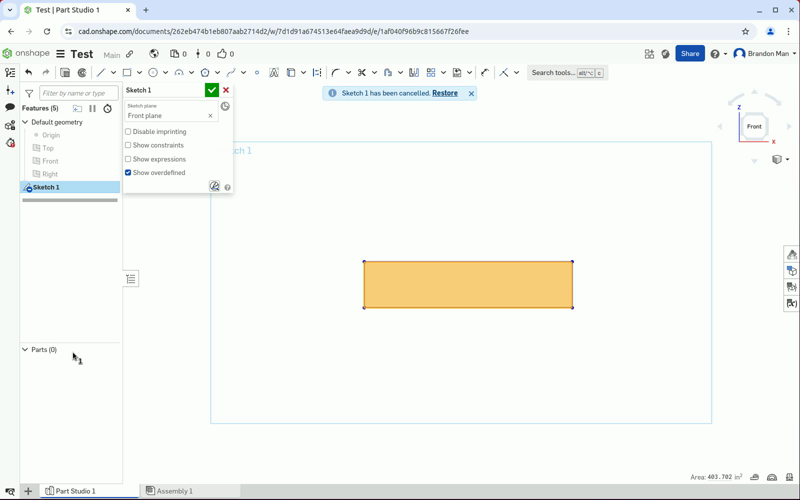
key(shift+y)
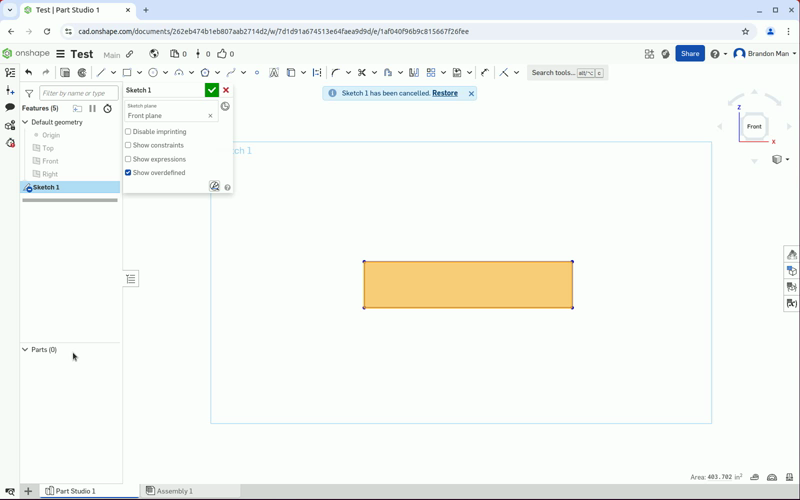
key(shift+e)
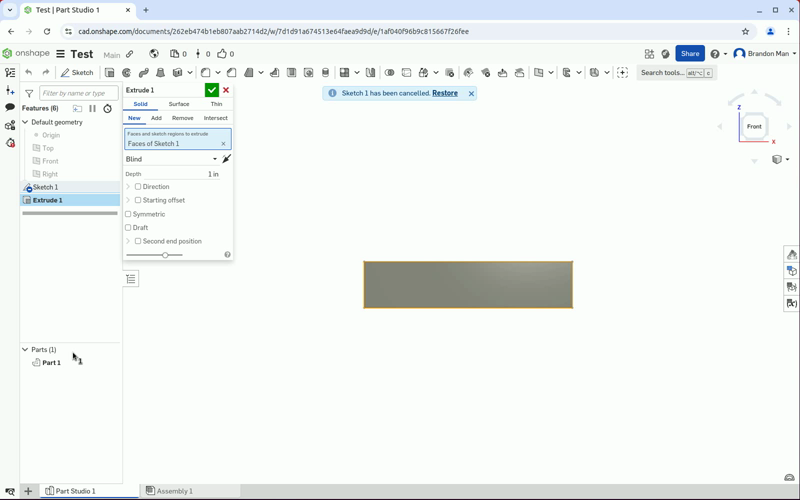
mouse_move(143, 106)
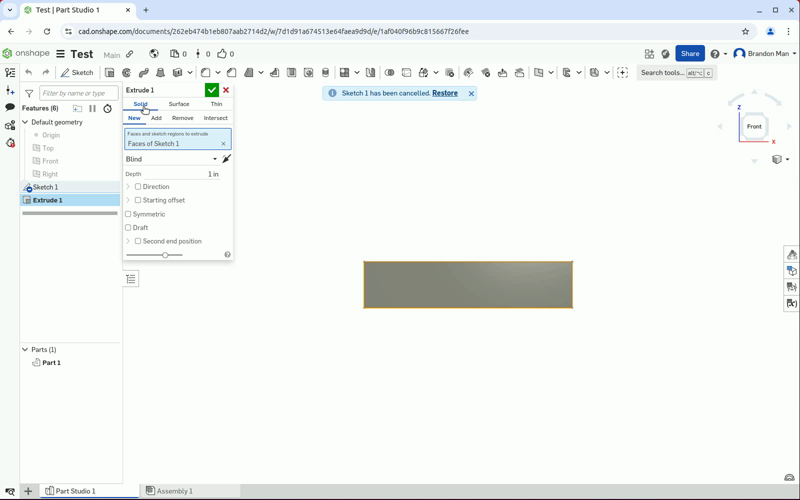
click(143, 106)
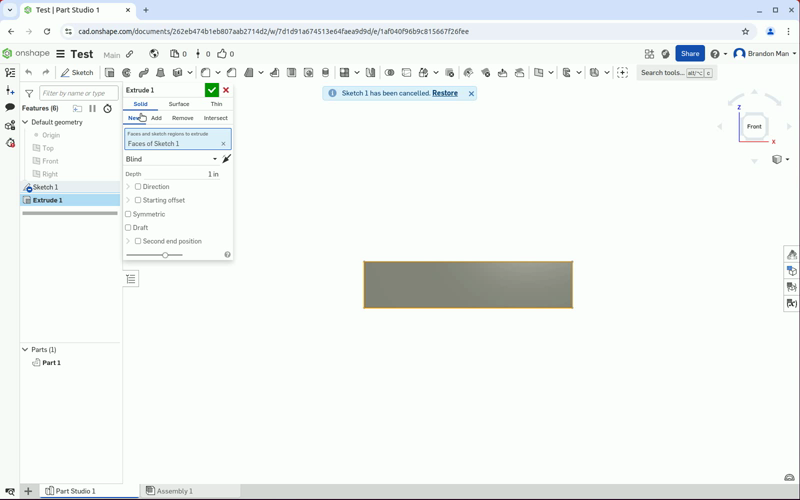
mouse_move(137, 120)
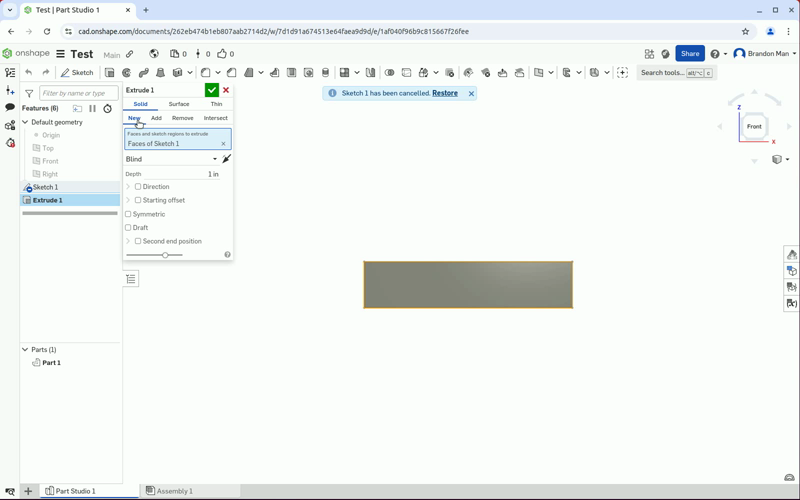
click(137, 120)
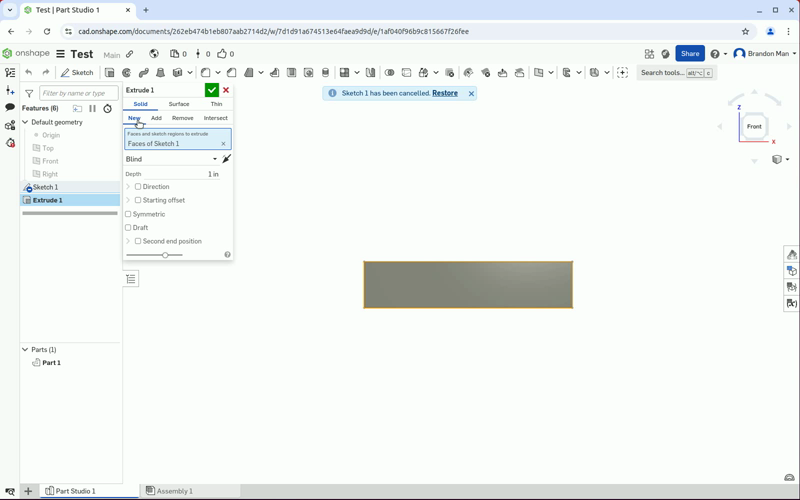
key(tab, 4)
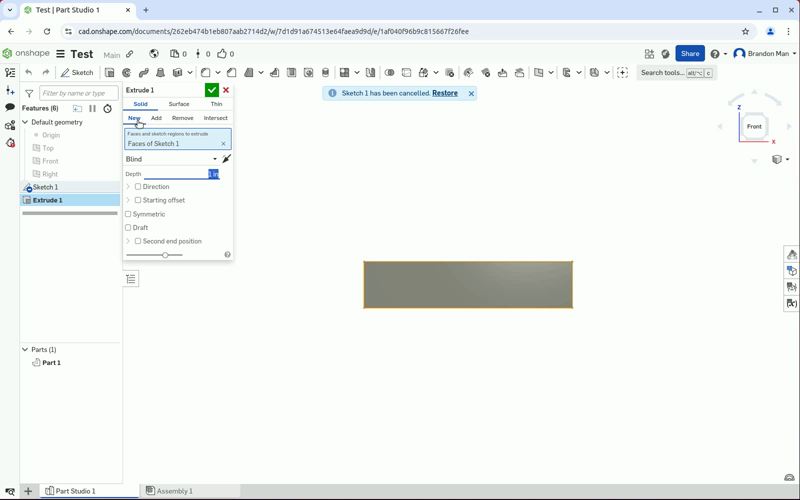
text(15.165)
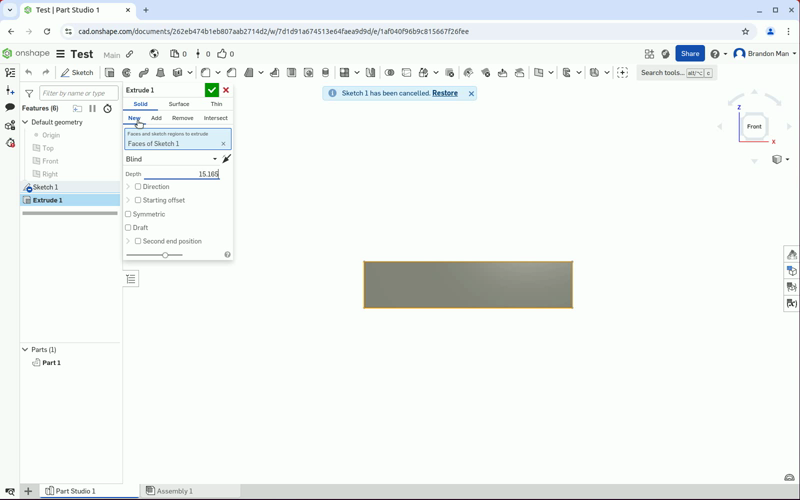
key(enter)
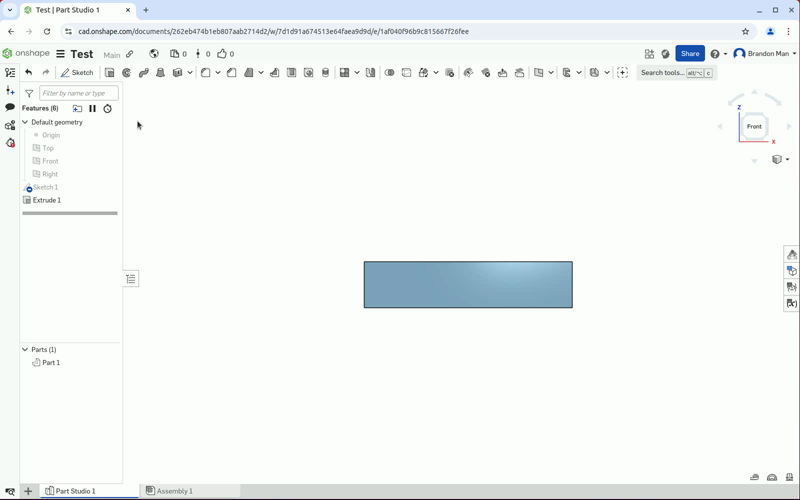
key(shift+h)
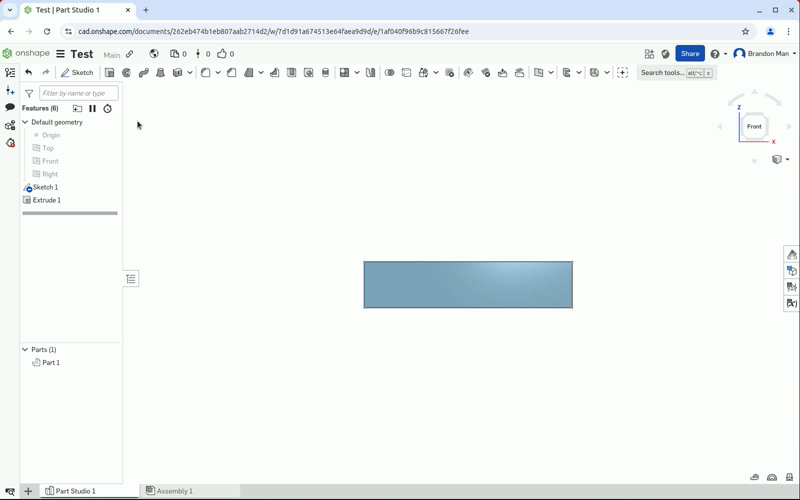
key(shift+h)
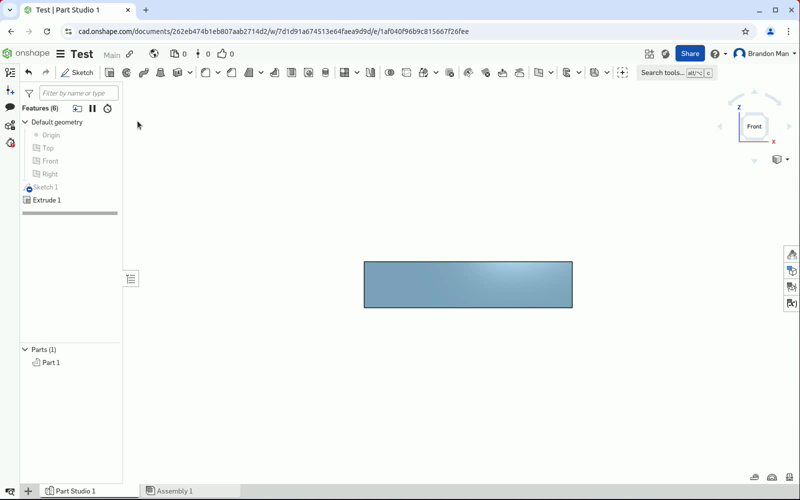
mouse_move(73, 189)
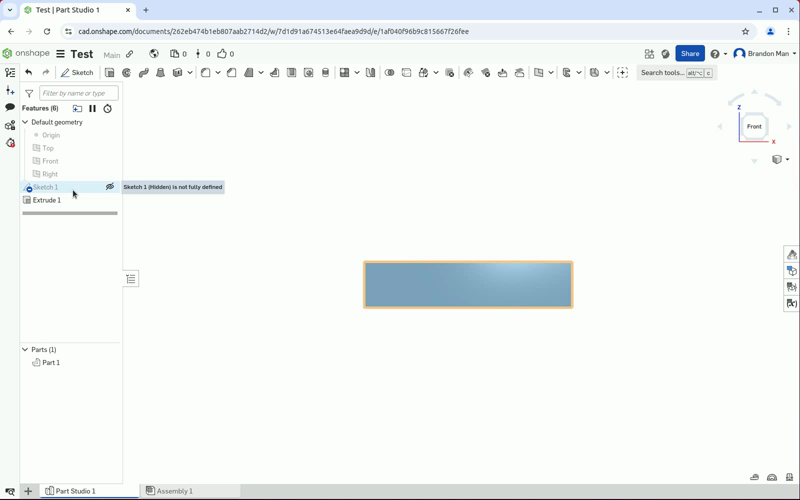
click(73, 189)
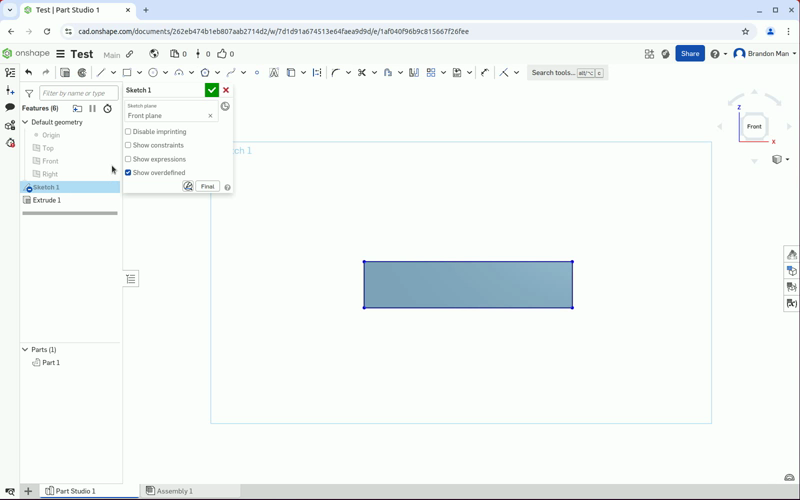
mouse_move(229, 92)
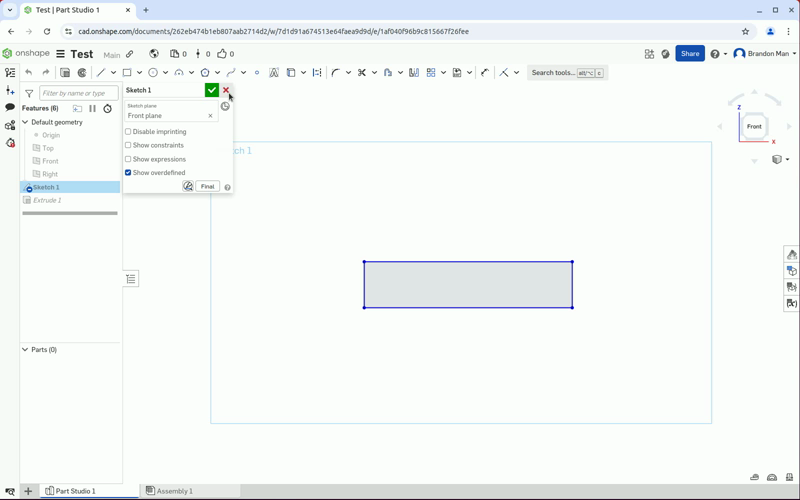
click(229, 92)
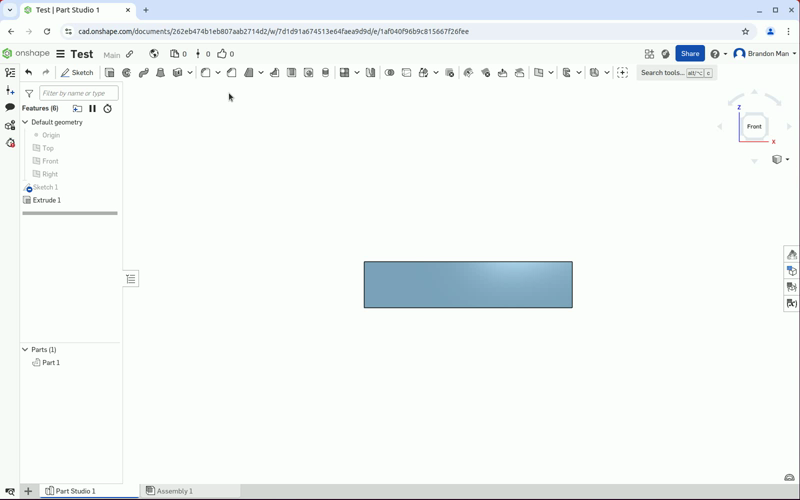
mouse_move(73, 352)
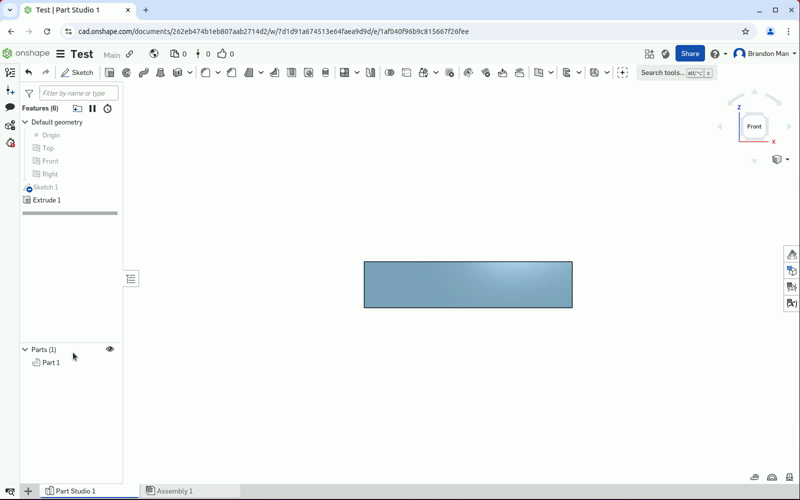
key(y)
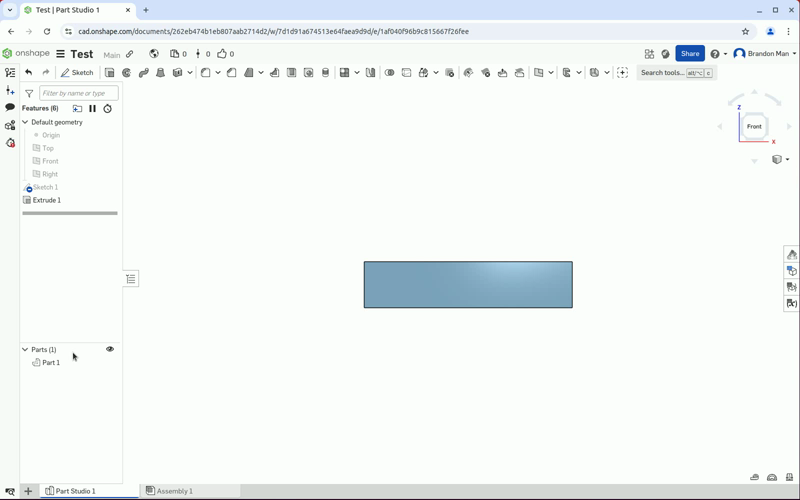
key(shift+p)
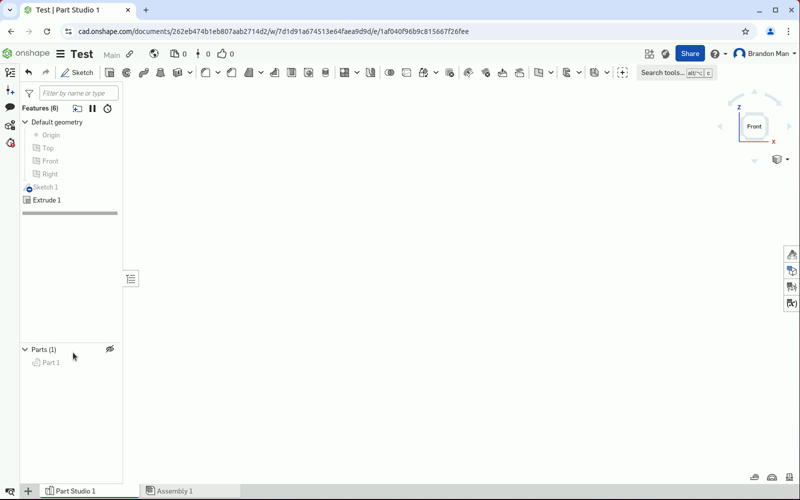
key(space)
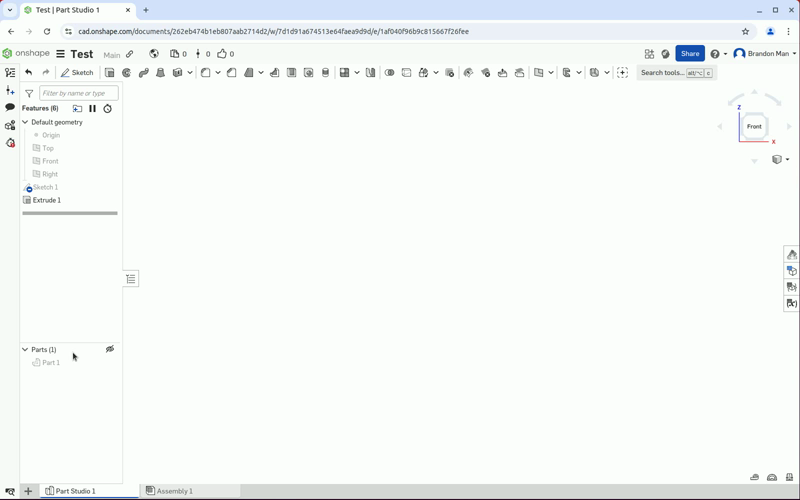
key_down(shift)
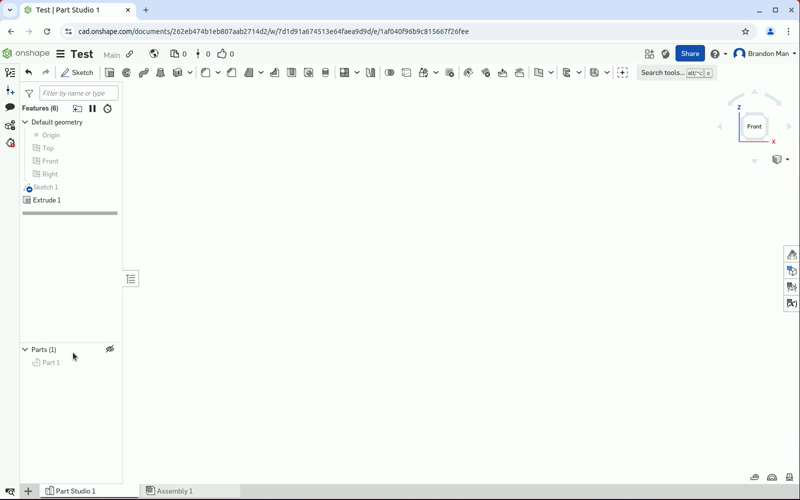
key(down)
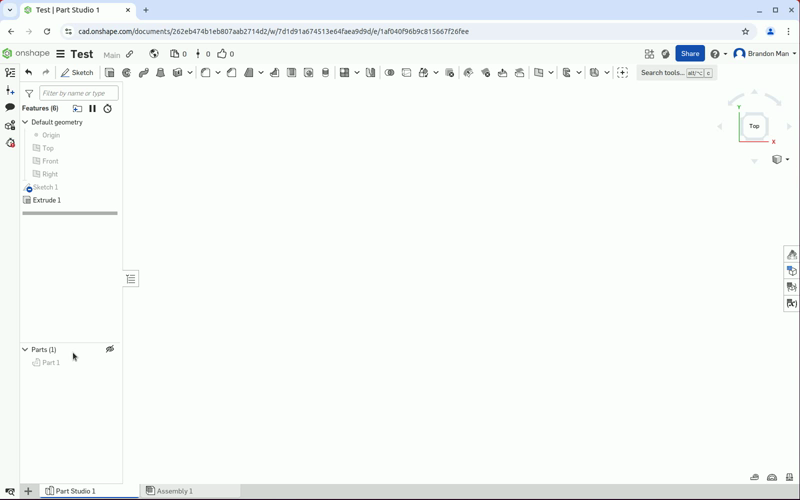
key_up(shift)
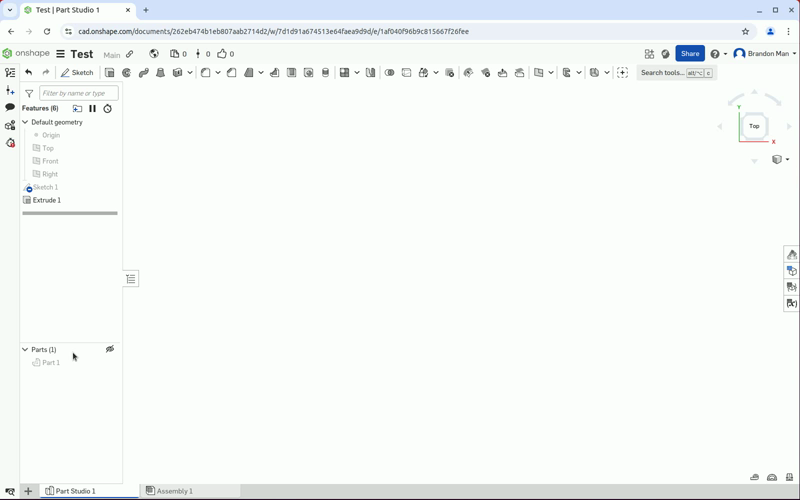
mouse_move(73, 352)
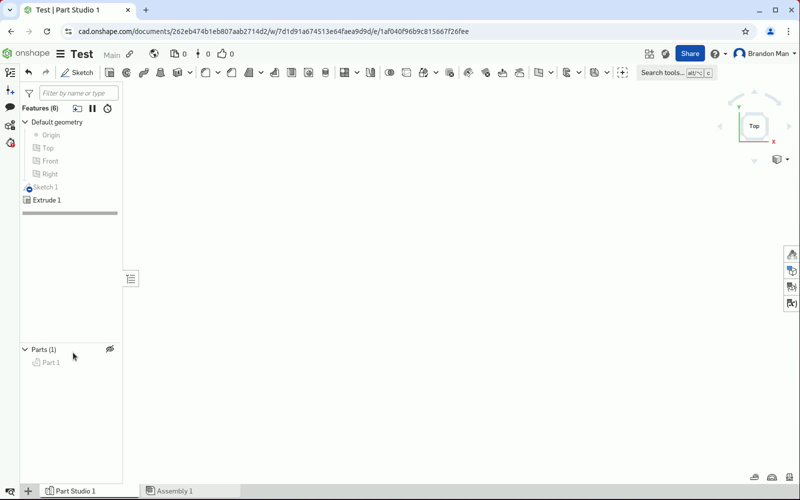
key(shift+y)
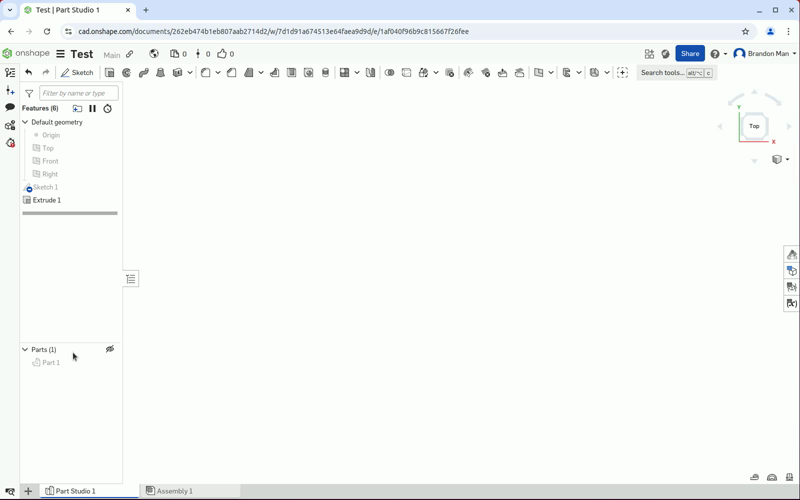
key(shift+s)
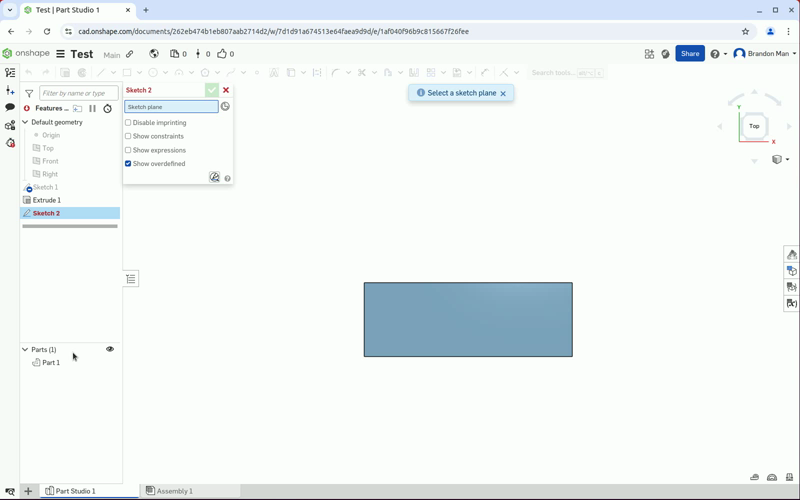
mouse_move(73, 150)
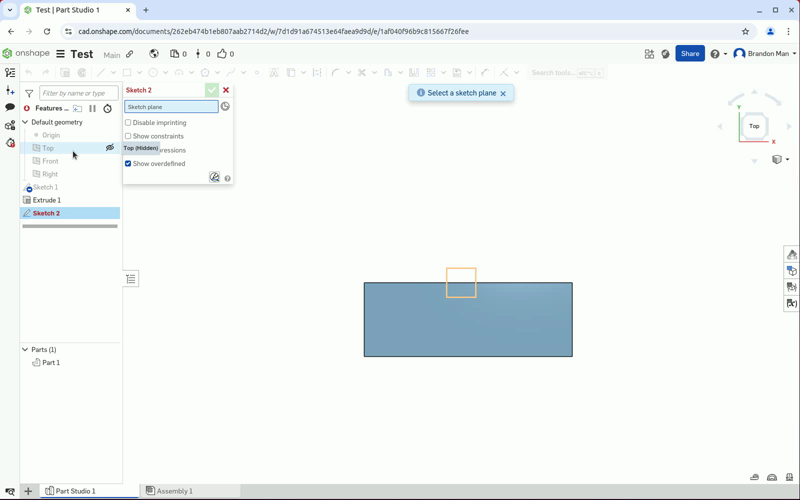
click(73, 150)
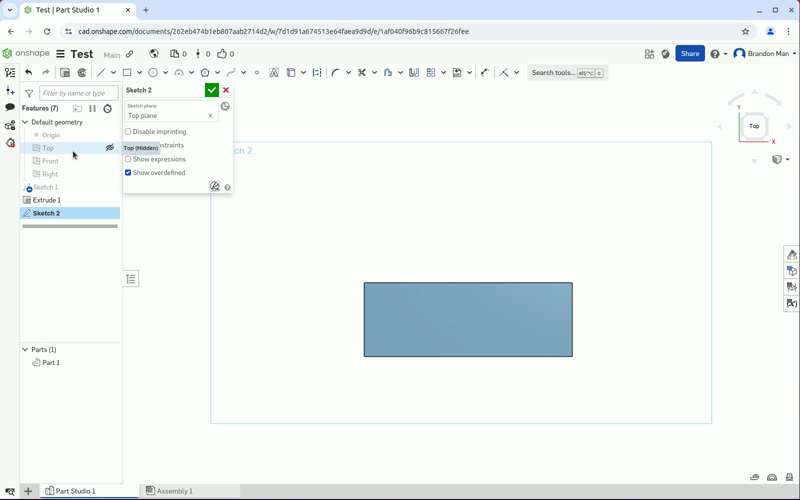
mouse_move(73, 352)
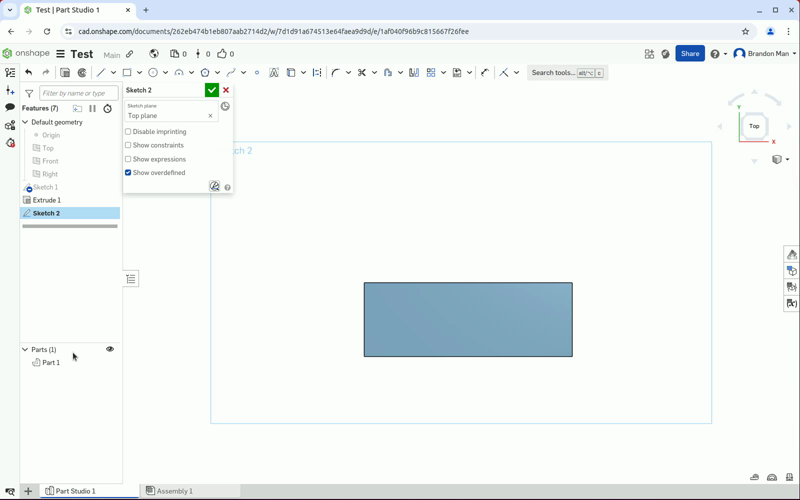
key(y)
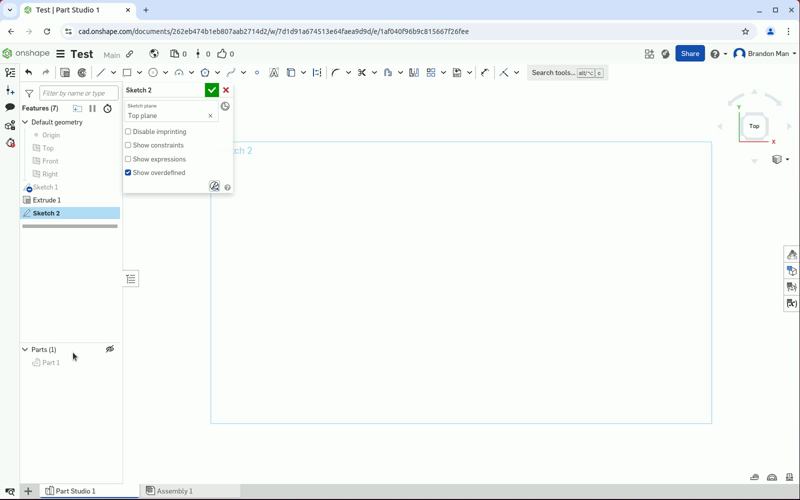
key(l)
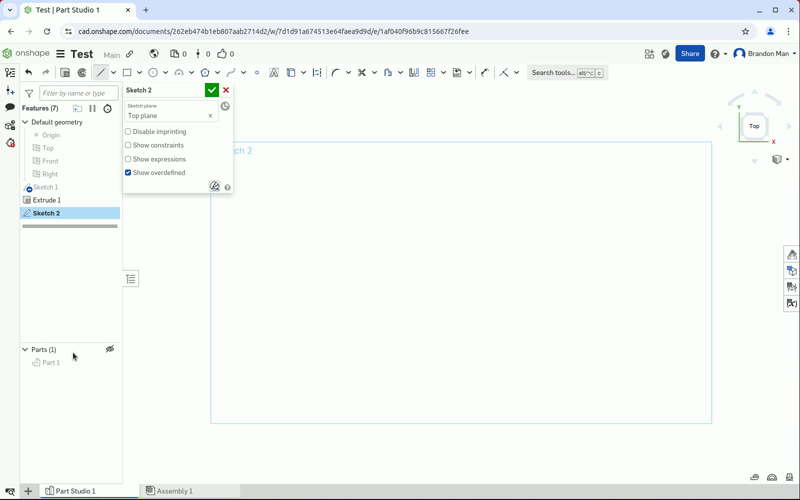
key_down(shift)
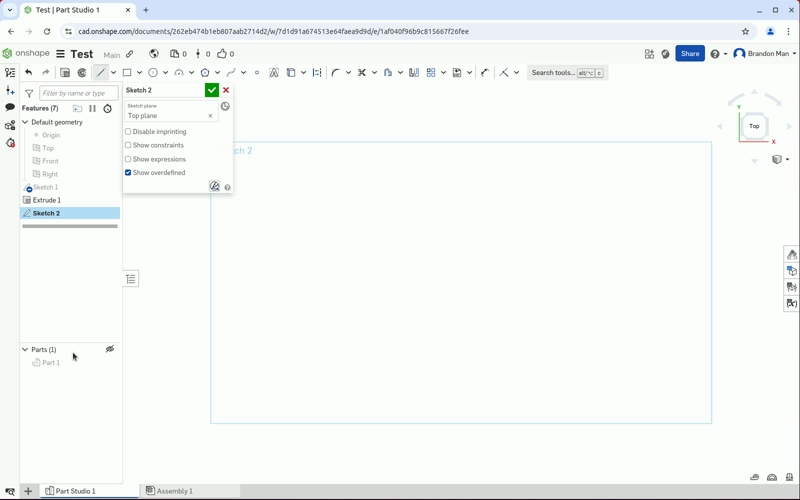
mouse_move(429, 342)
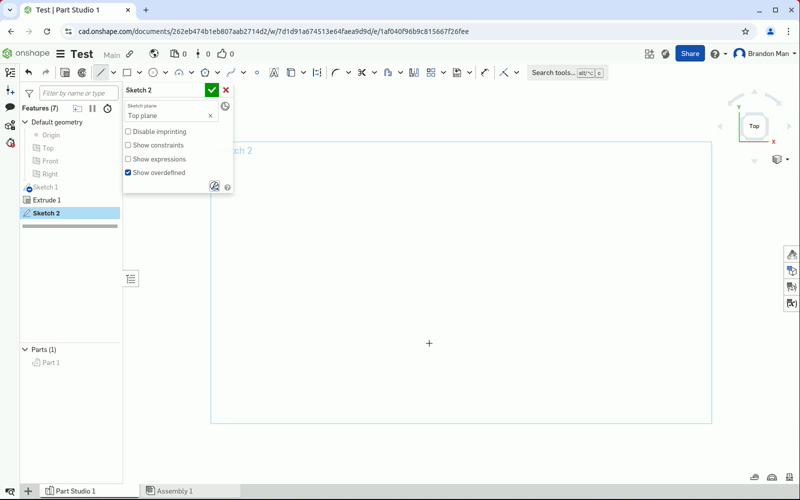
click(429, 342)
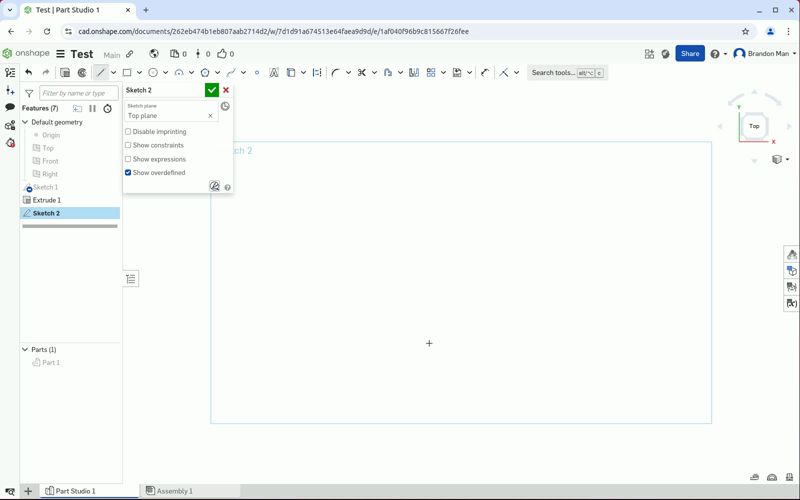
key_up(shift)
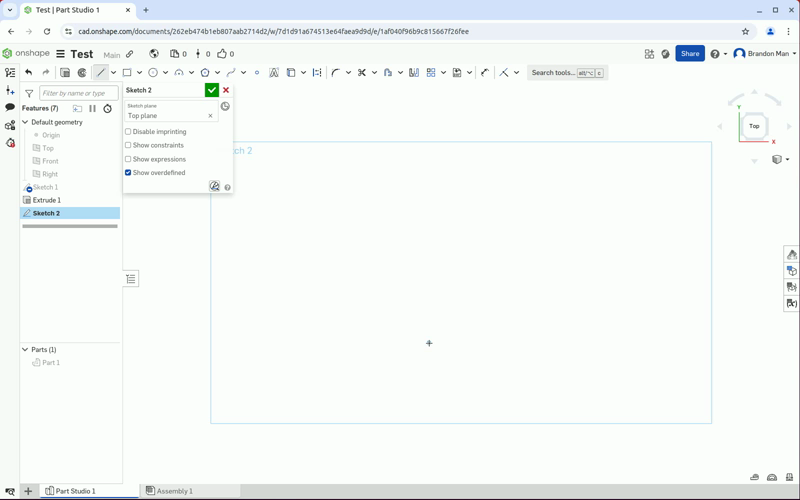
key_down(shift)
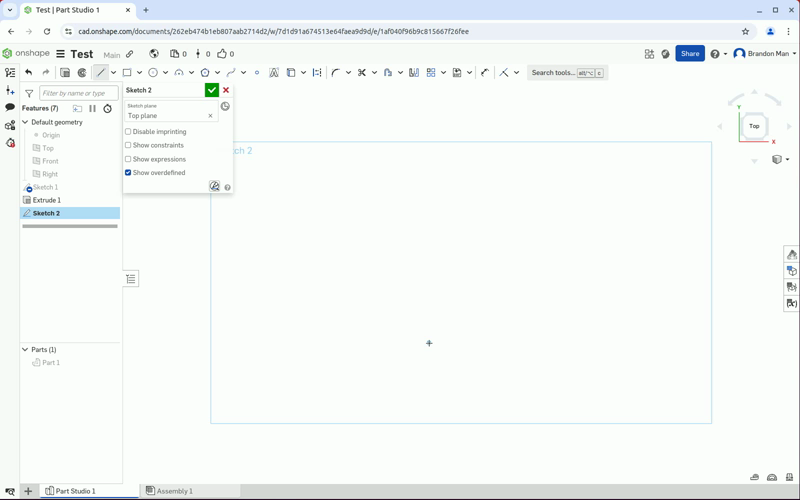
mouse_move(459, 342)
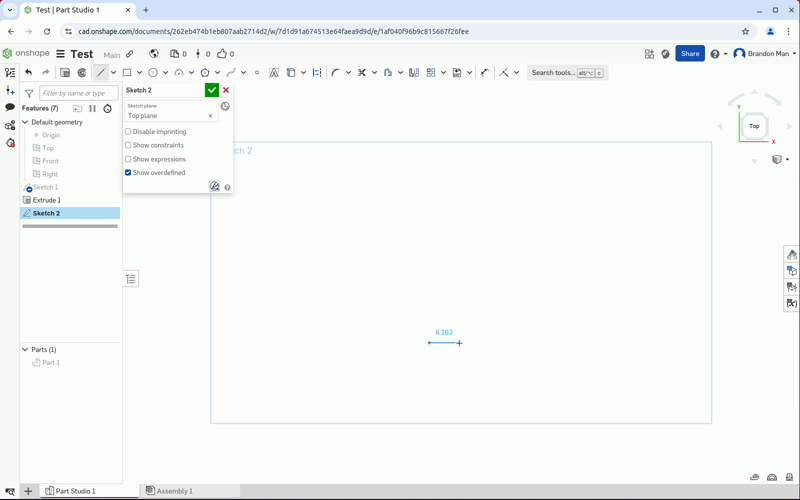
mouse_move(474, 342)
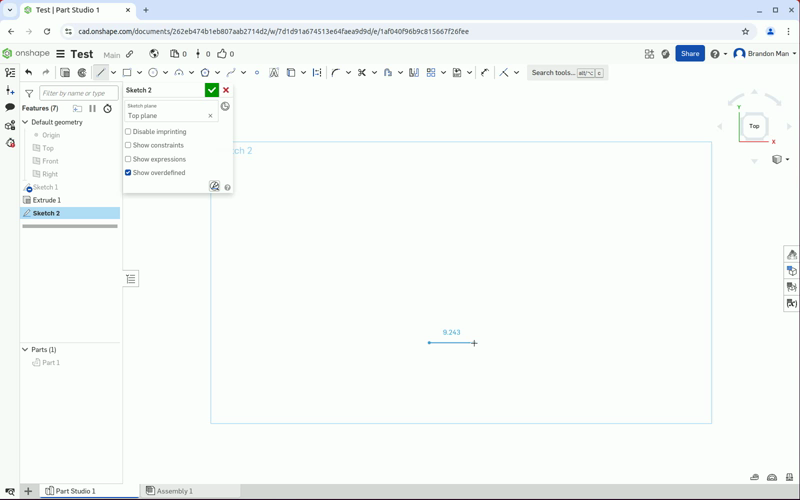
click(474, 342)
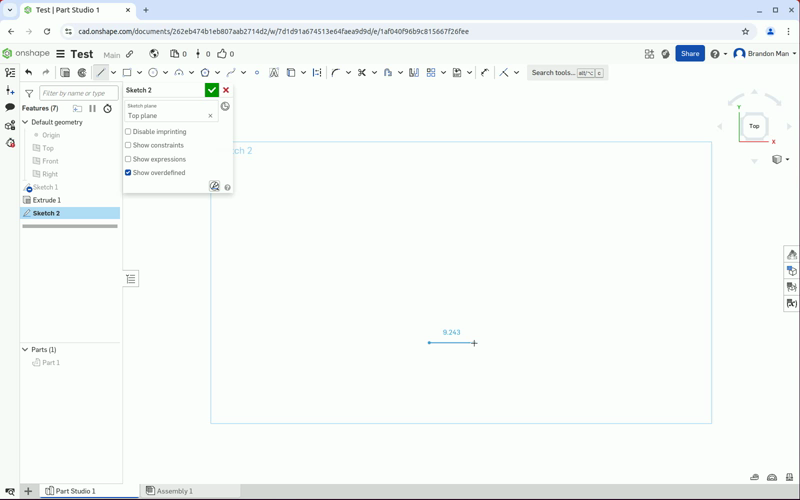
key_up(shift)
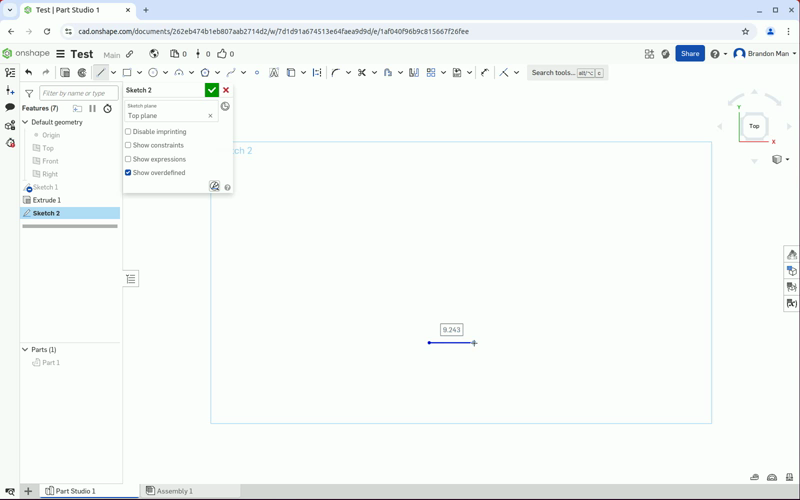
key_down(shift)
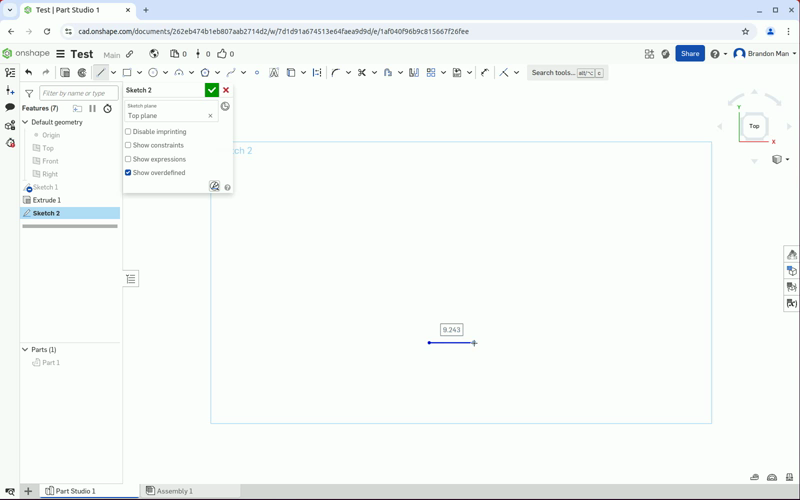
mouse_move(504, 342)
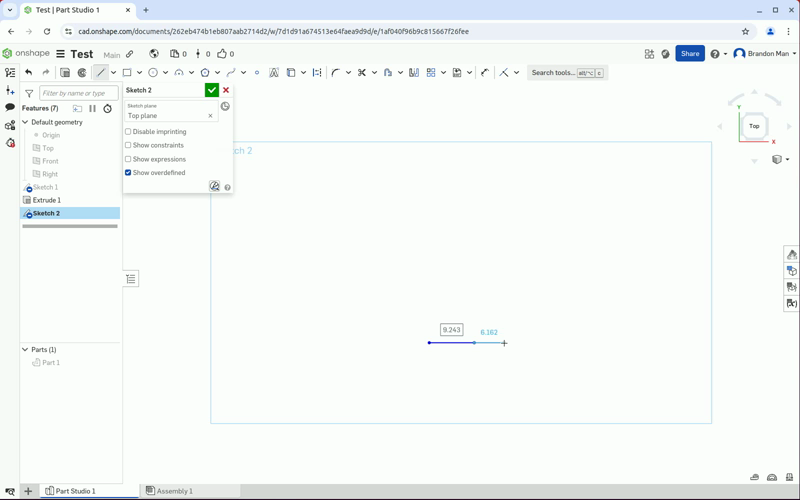
mouse_move(474, 299)
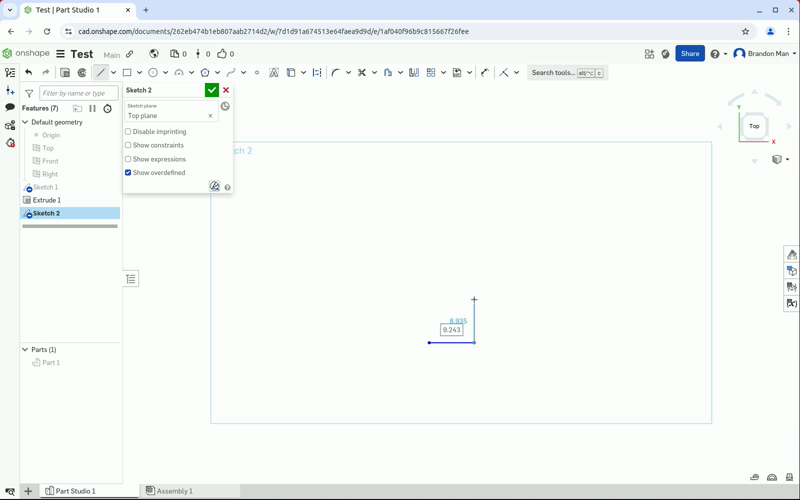
click(474, 299)
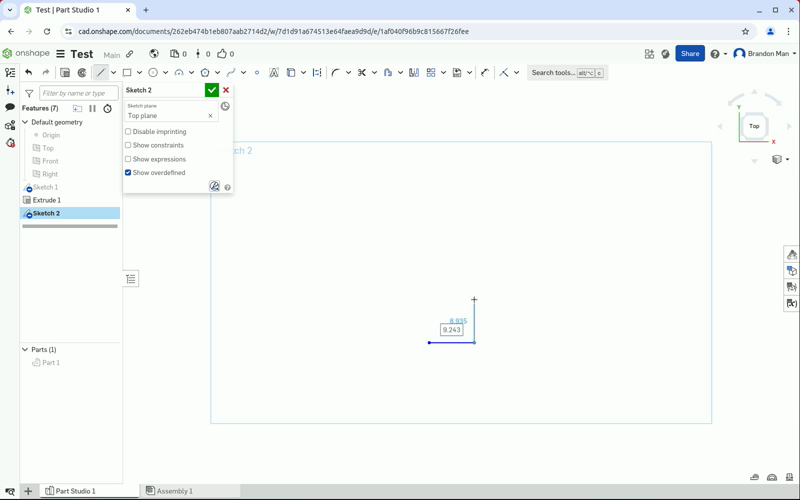
key_up(shift)
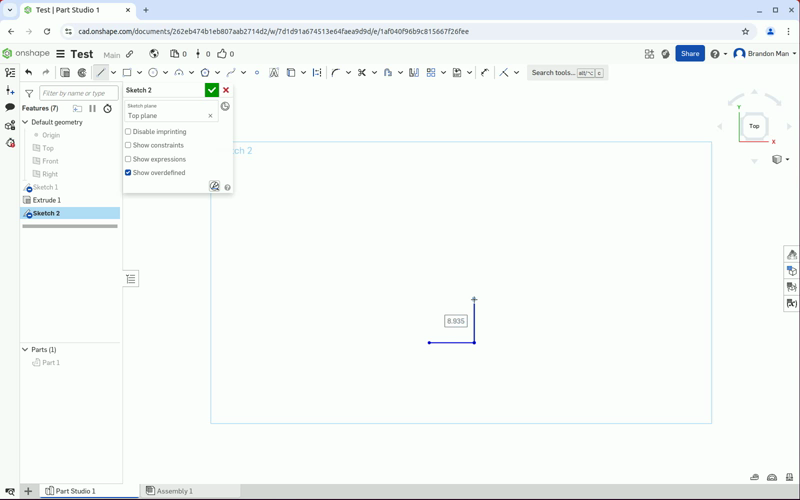
key_down(shift)
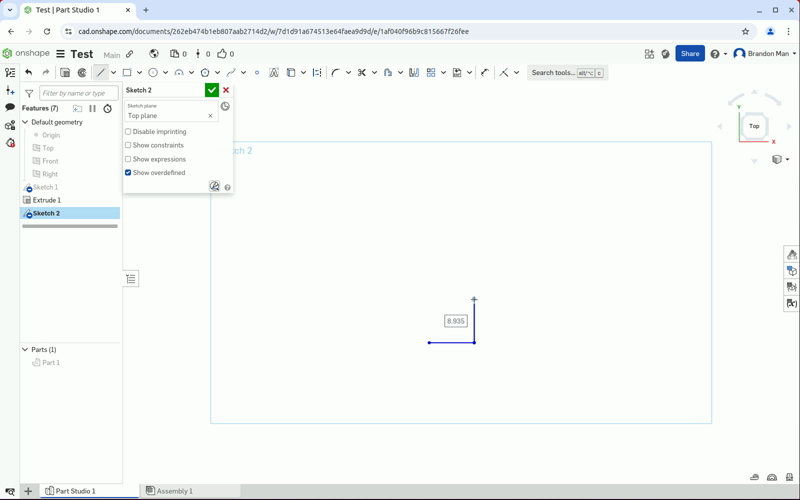
mouse_move(504, 299)
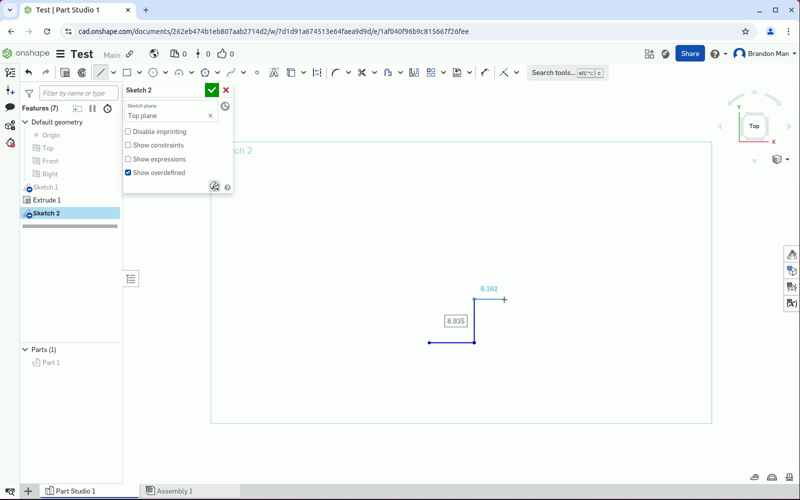
mouse_move(429, 299)
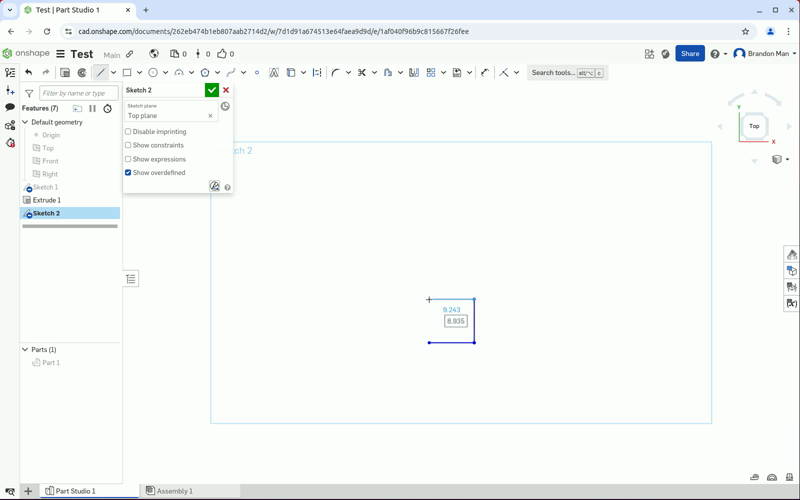
click(429, 299)
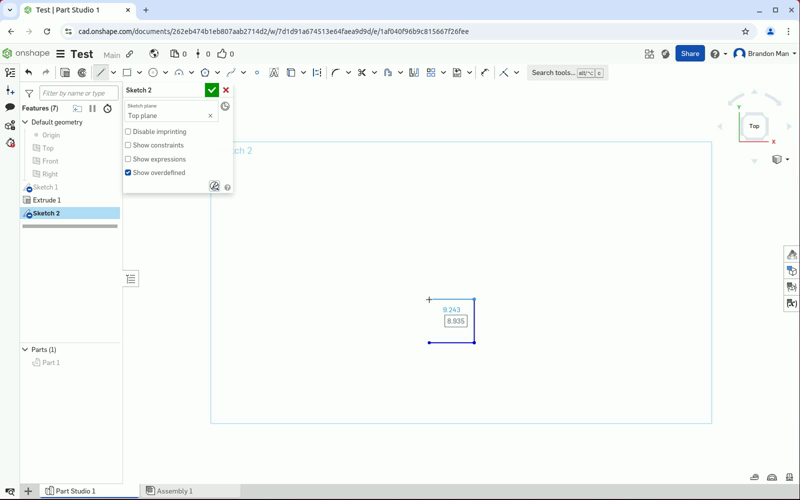
key_up(shift)
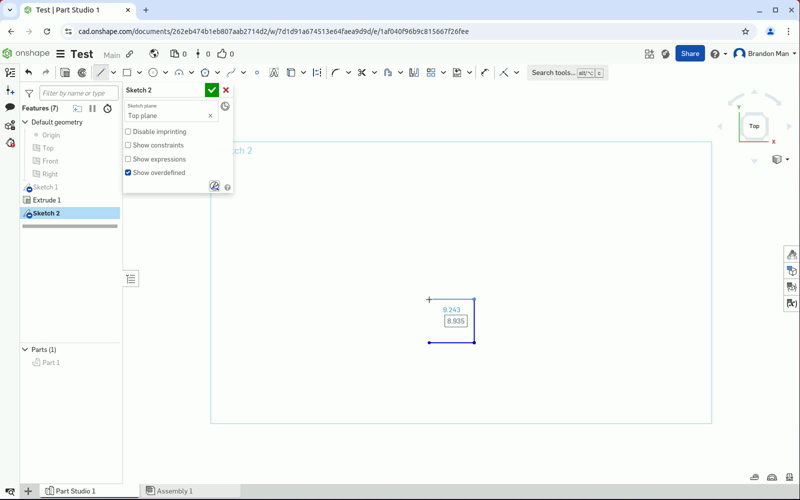
mouse_move(459, 299)
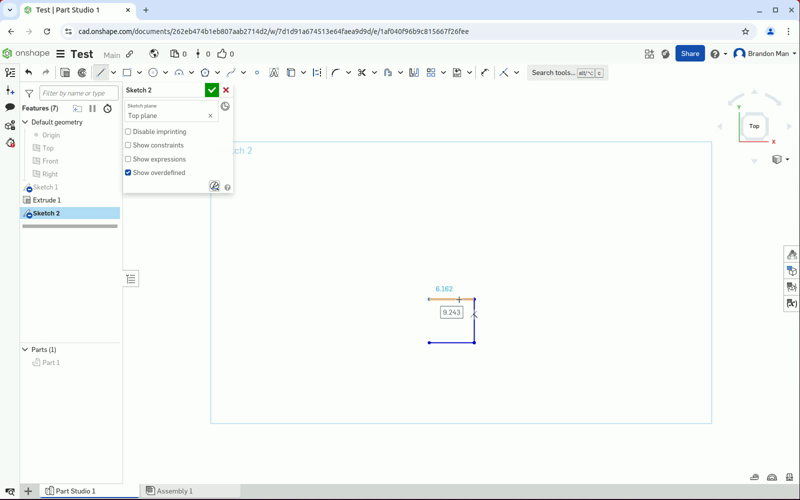
key_down(shift)
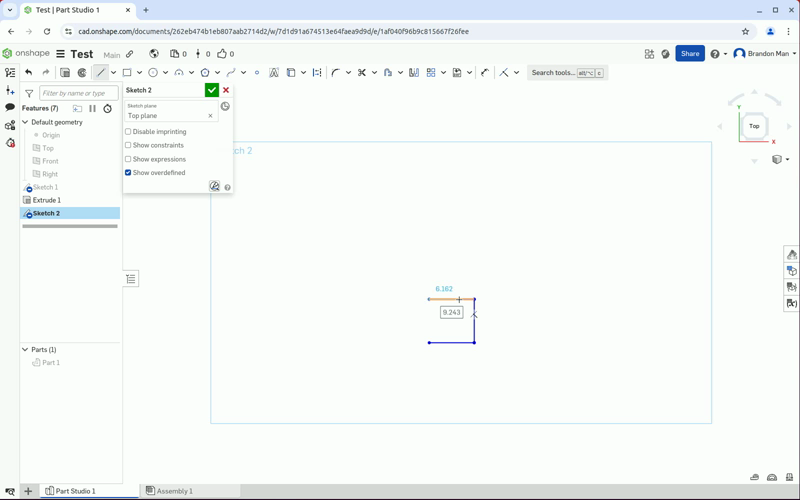
mouse_move(429, 342)
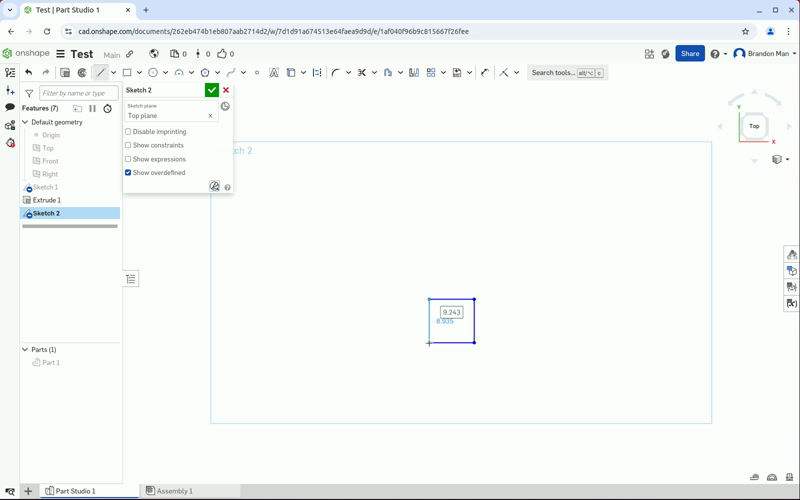
key_up(shift)
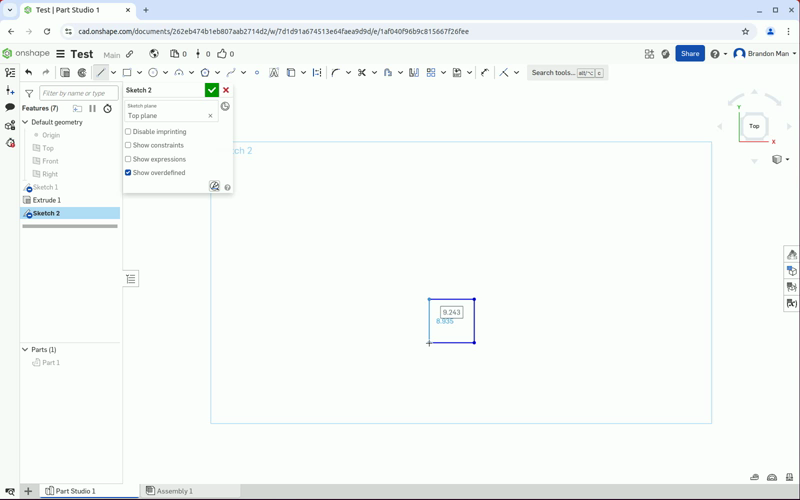
click(429, 342)
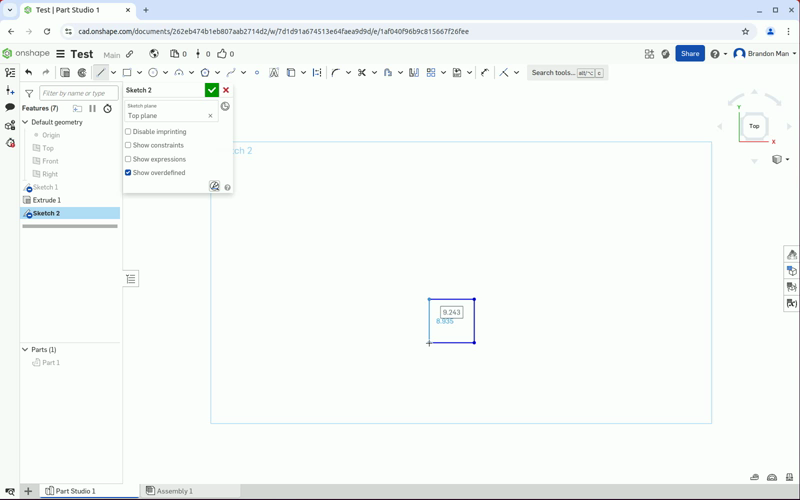
key(esc)
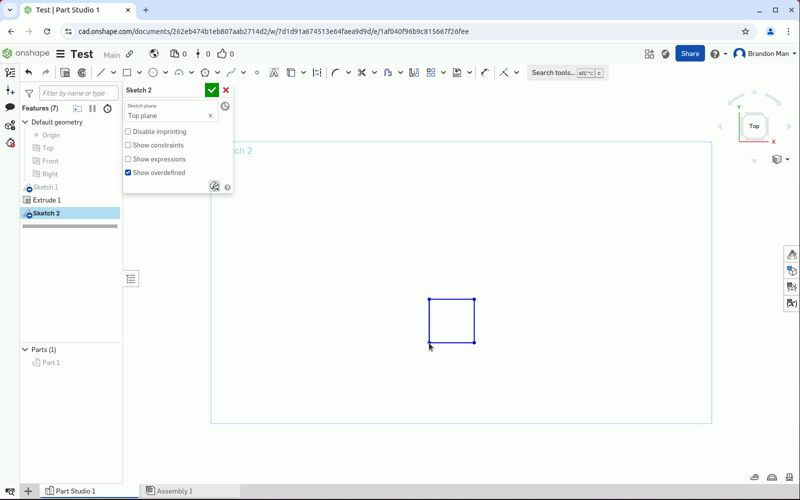
mouse_move(462, 313)
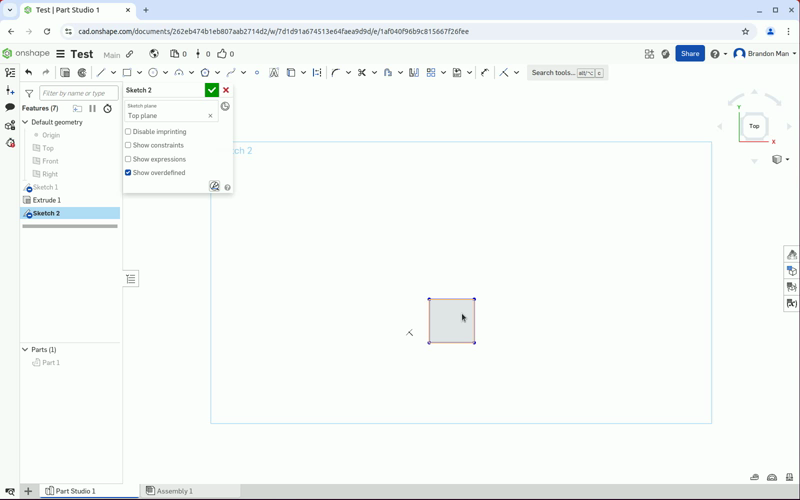
click(462, 313)
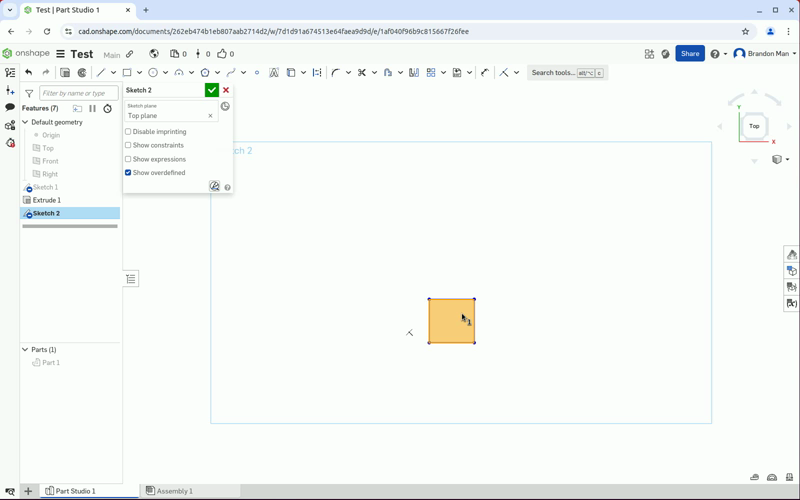
mouse_move(73, 352)
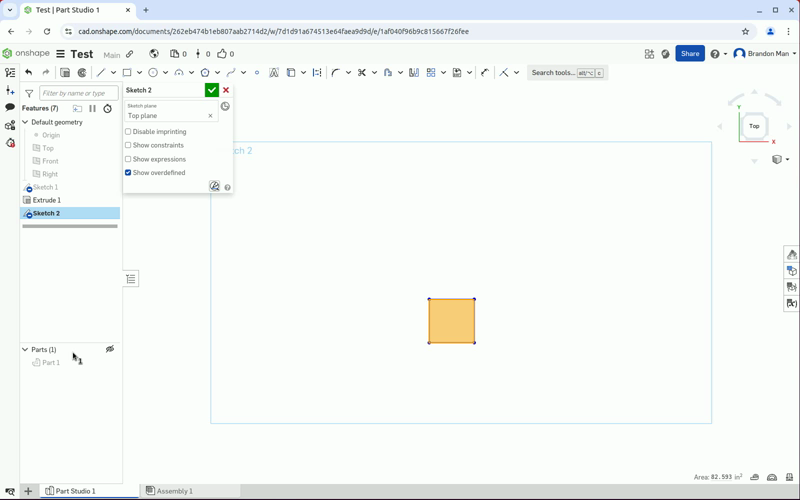
key(shift+y)
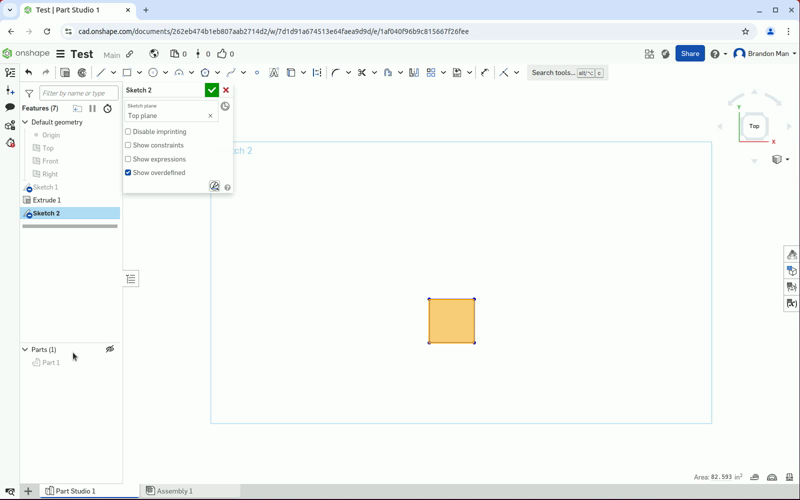
key(shift+e)
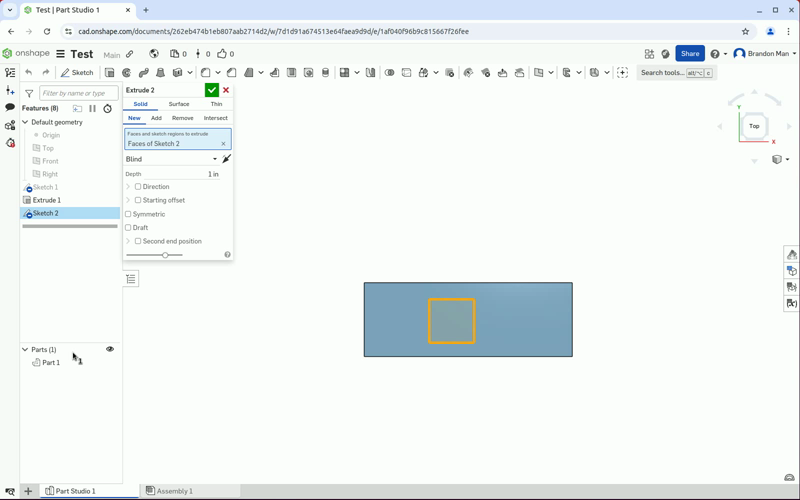
mouse_move(143, 106)
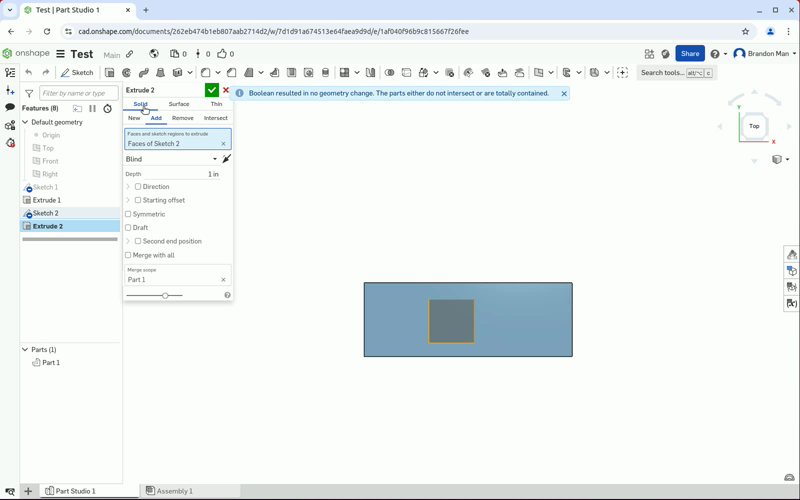
click(143, 106)
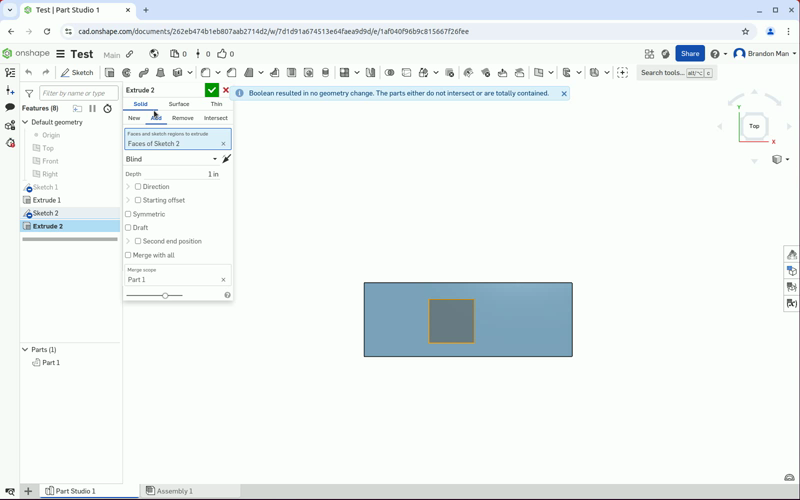
mouse_move(186, 120)
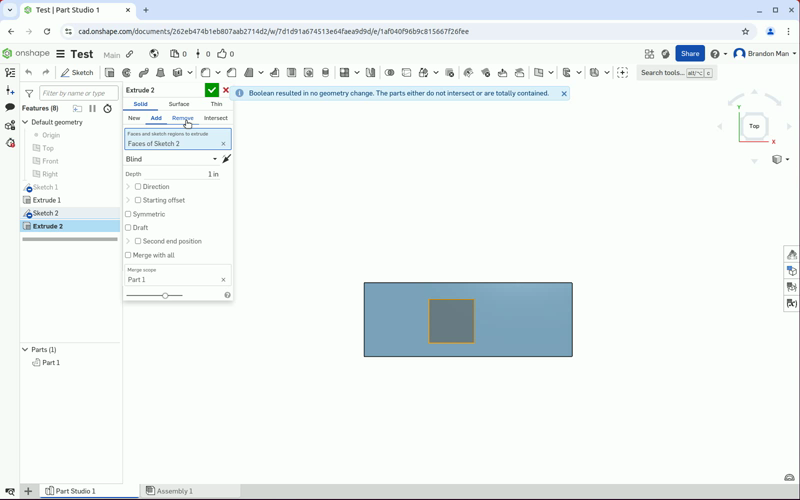
click(186, 120)
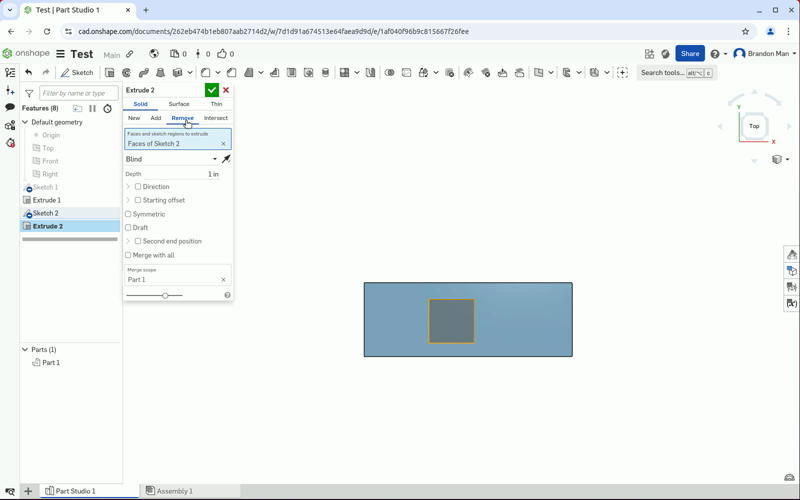
key(tab, 4)
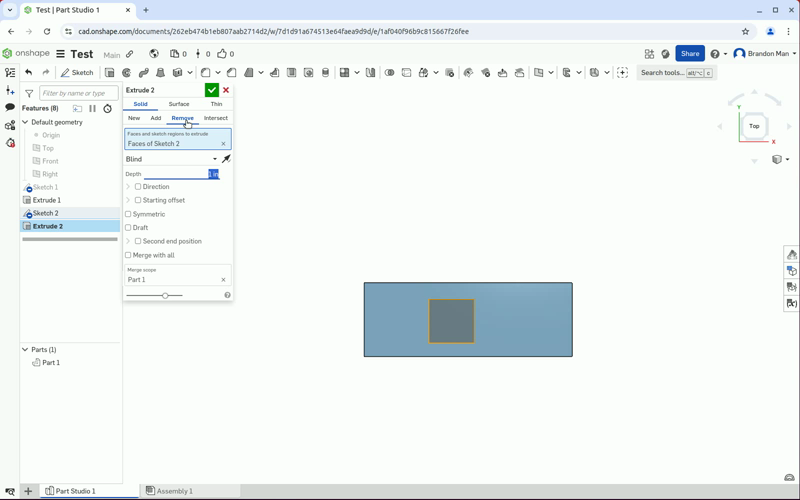
text(30.089)
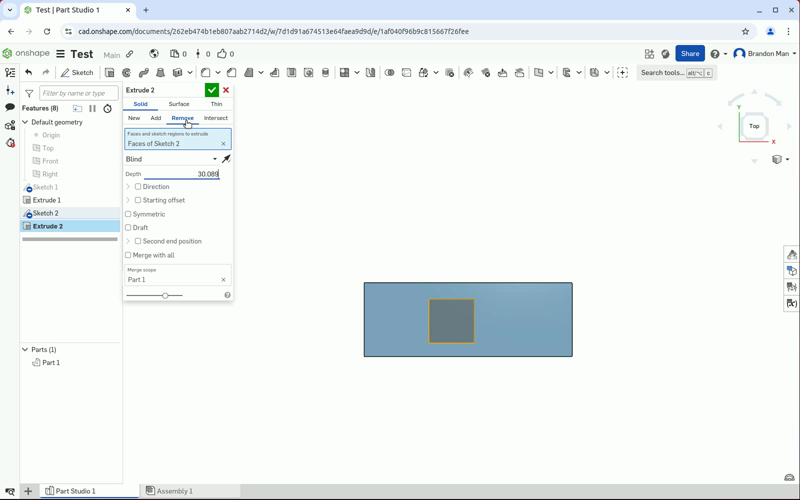
key(tab, 3)
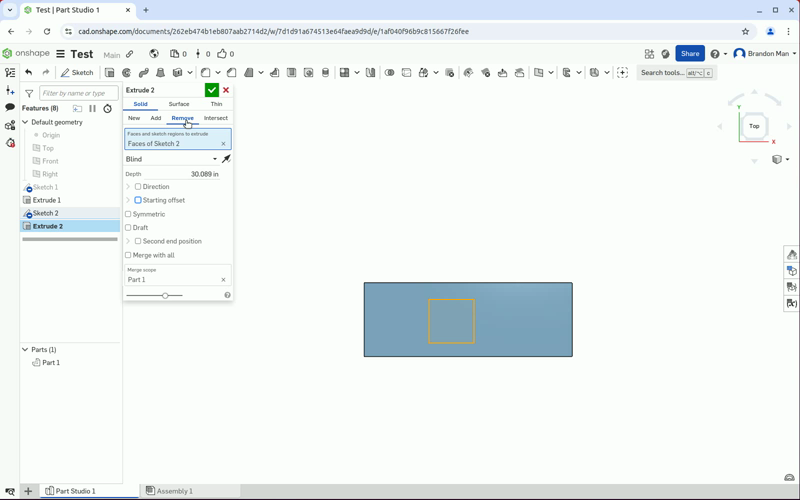
key(tab, 2)
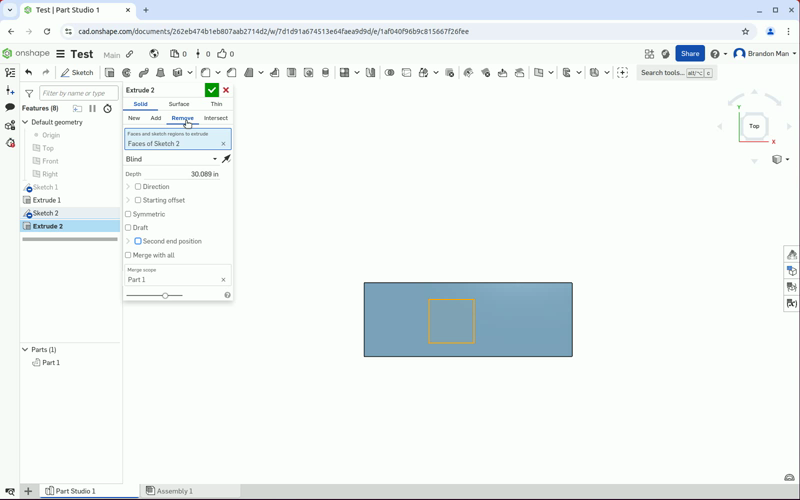
key(space)
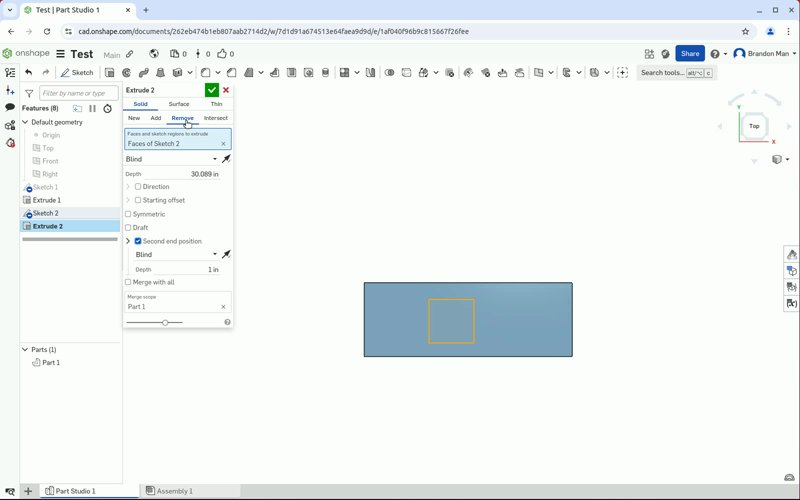
key(tab, 3)
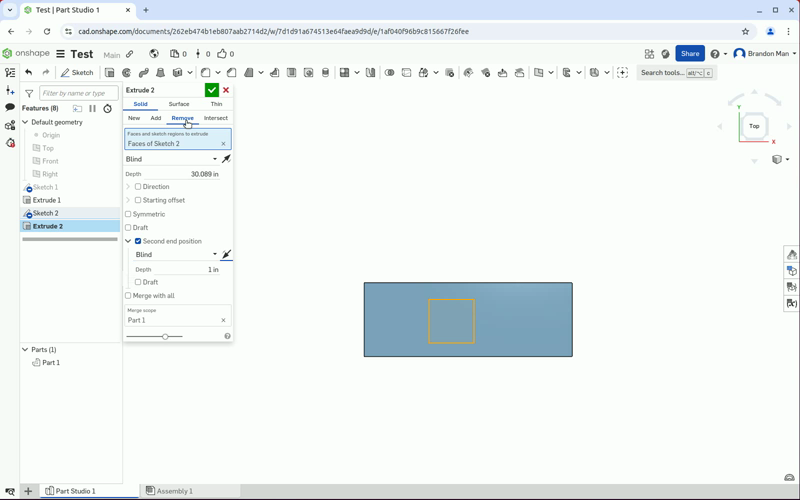
text(15.165)
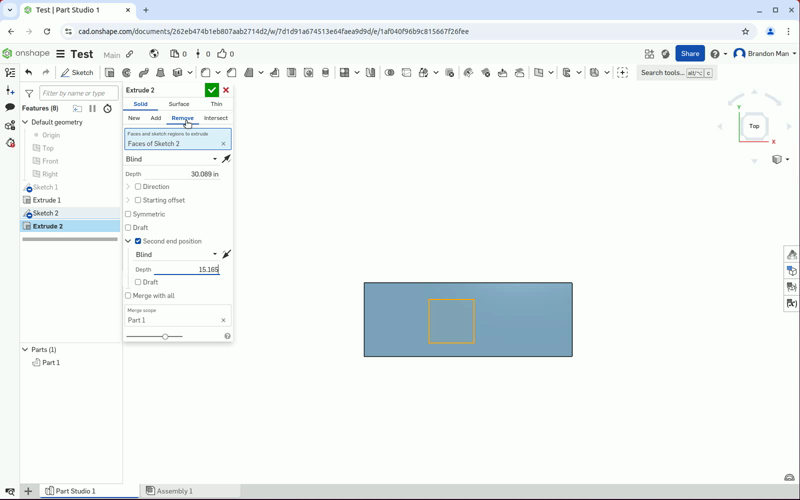
key(tab, 2)
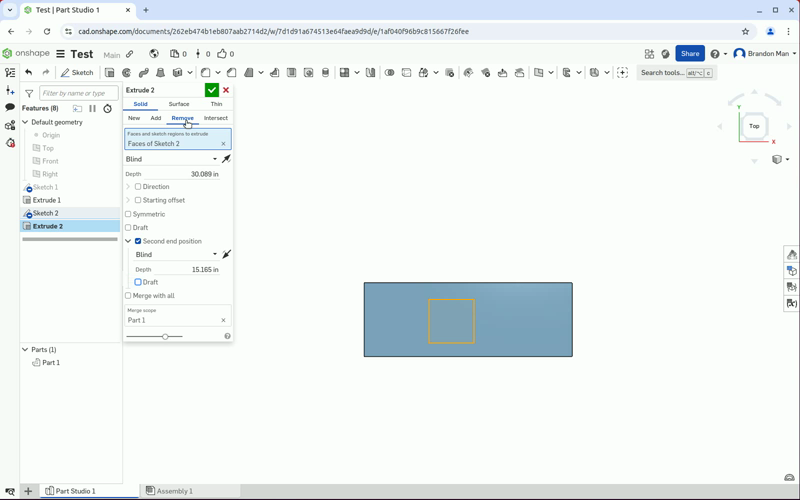
key(space)
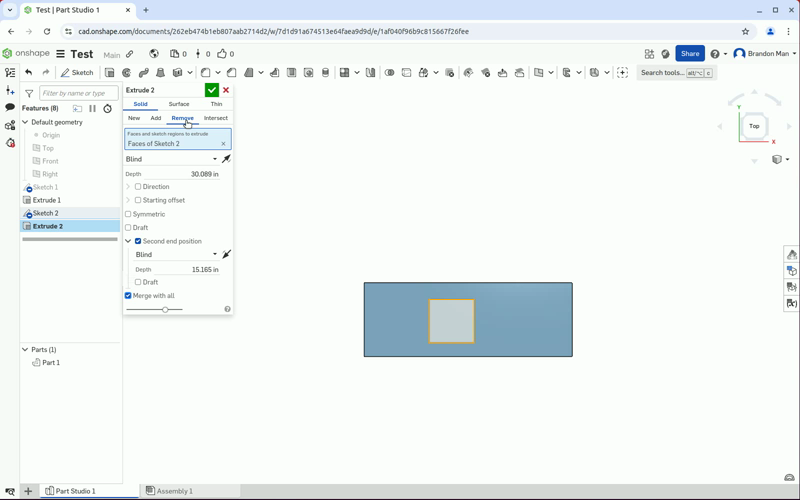
key(enter)
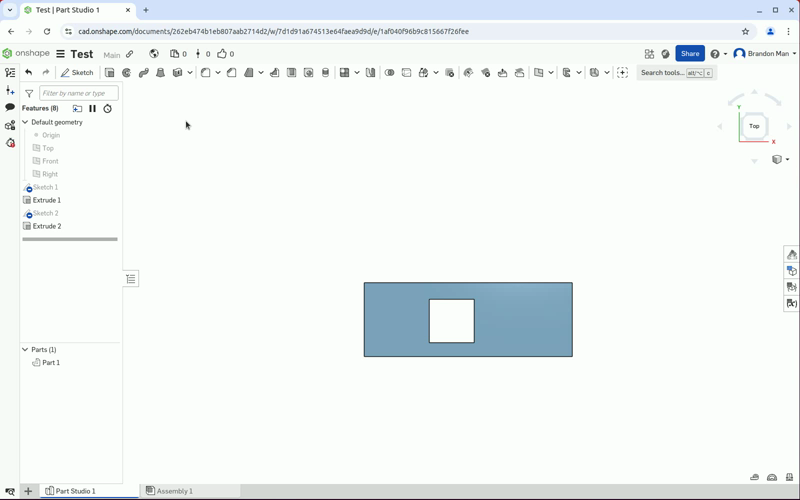
key(shift+h)
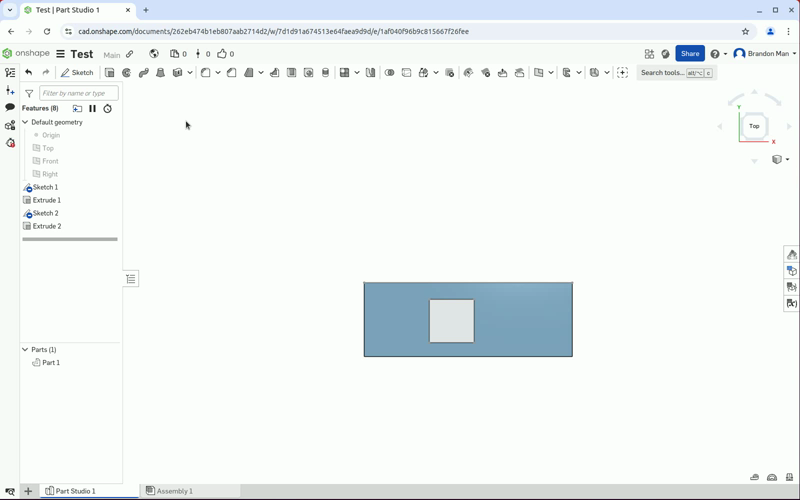
key(shift+h)
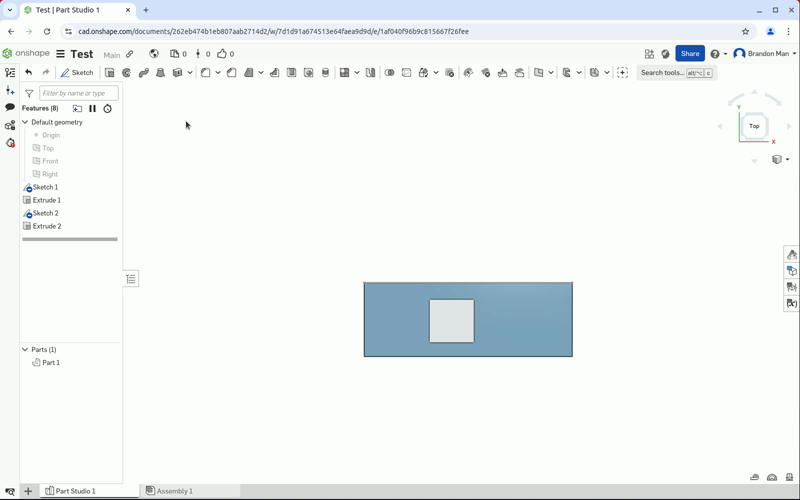
key(shift+7)
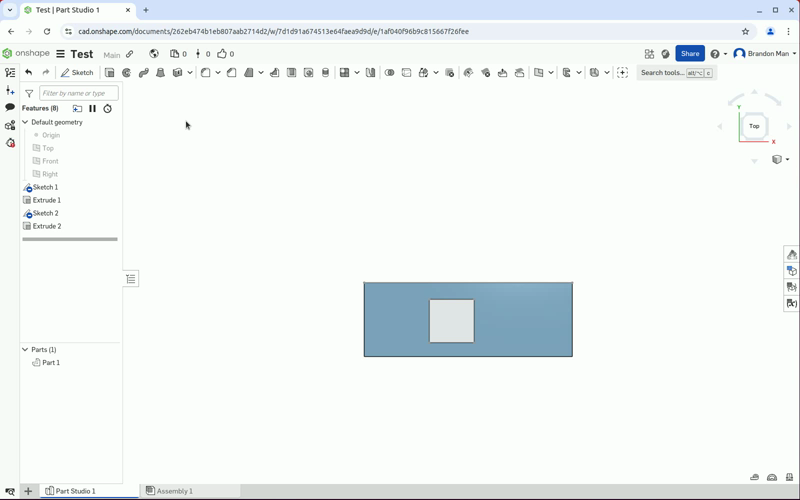
key(up, 3)
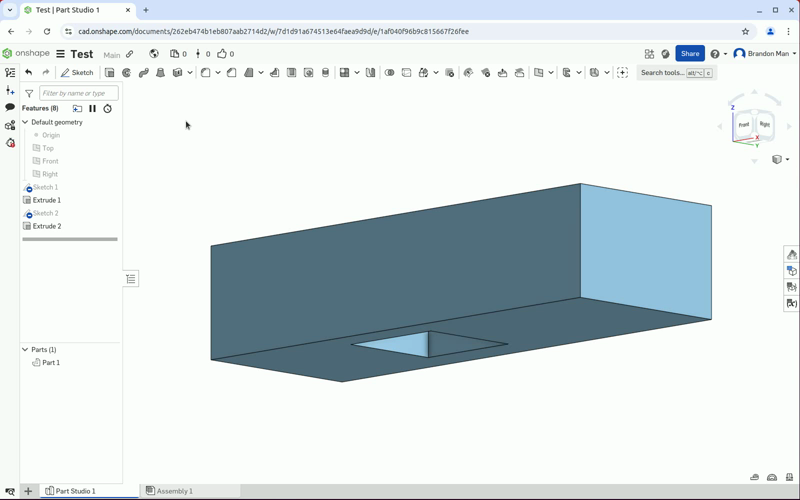
key(left, 3)
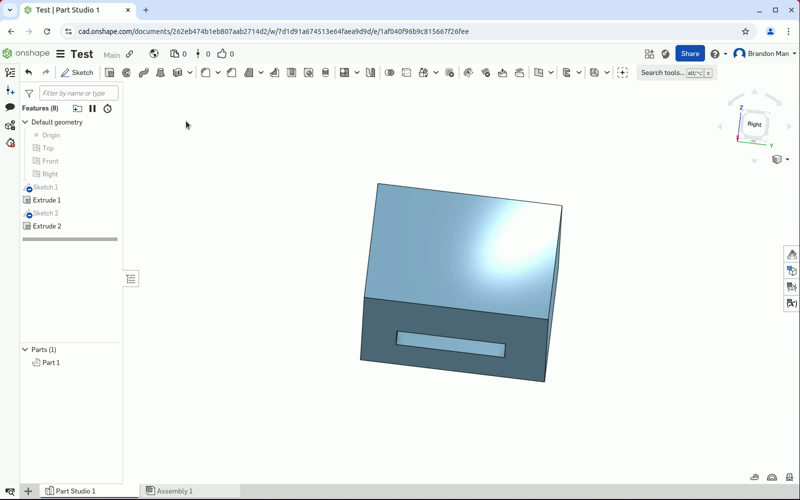
key(right, 3)
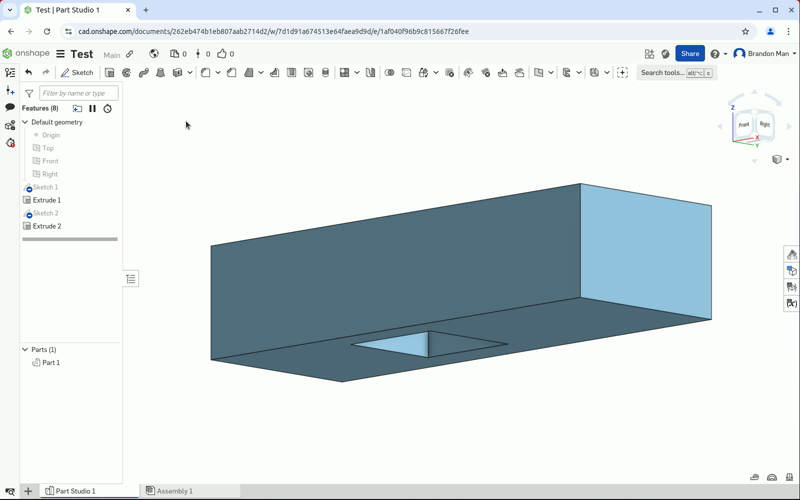
key(down, 3)
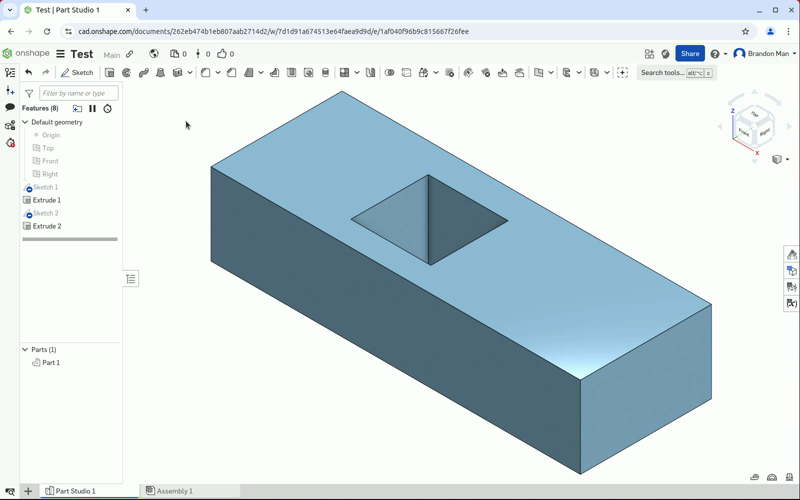
mouse_move(73, 189)
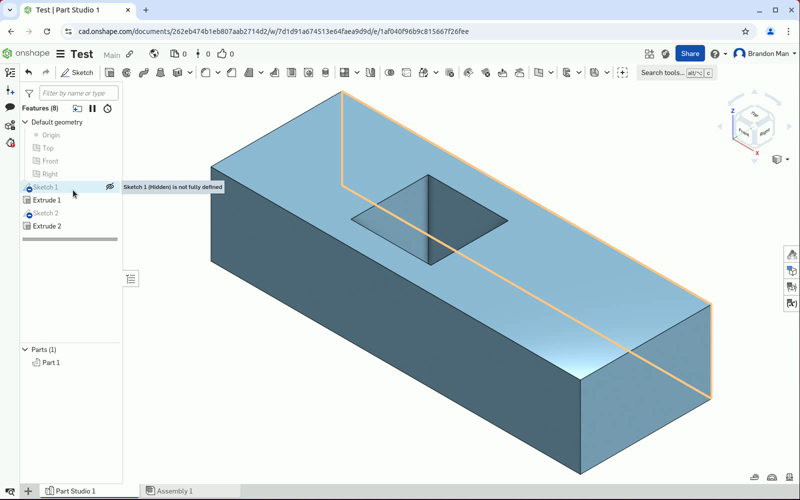
click(73, 189)